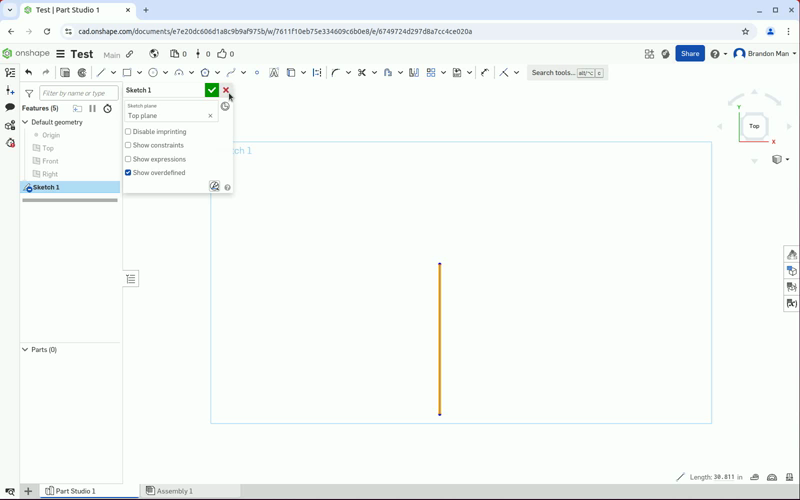
key(shift+h)
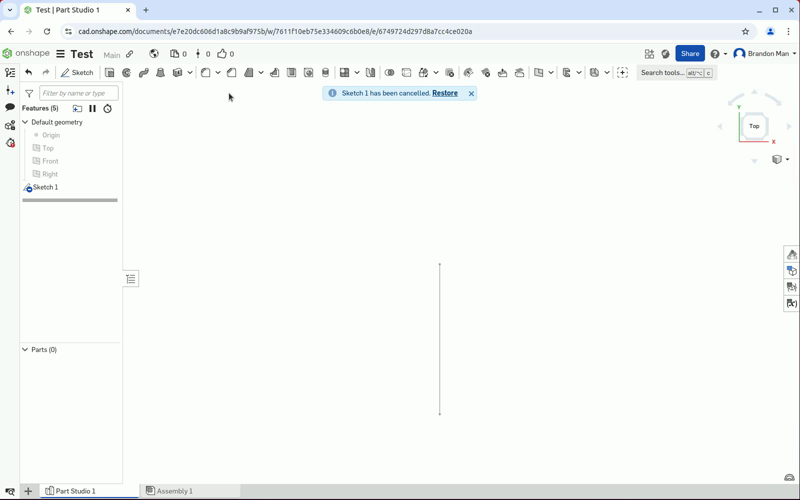
mouse_move(73, 352)
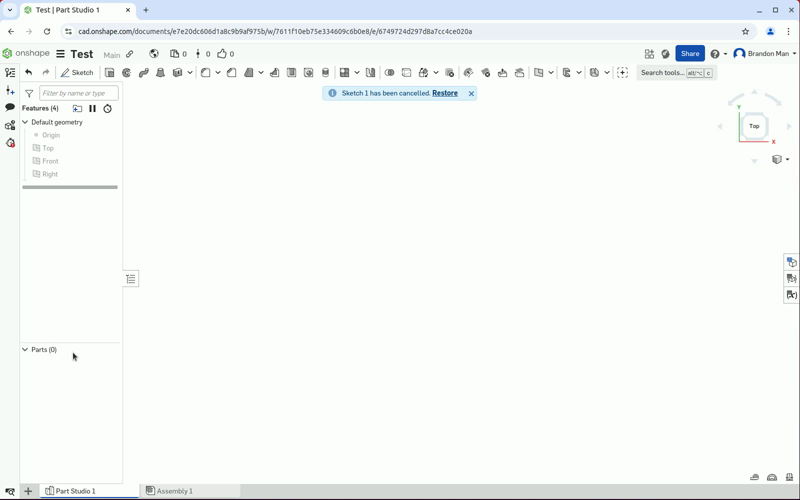
key(y)
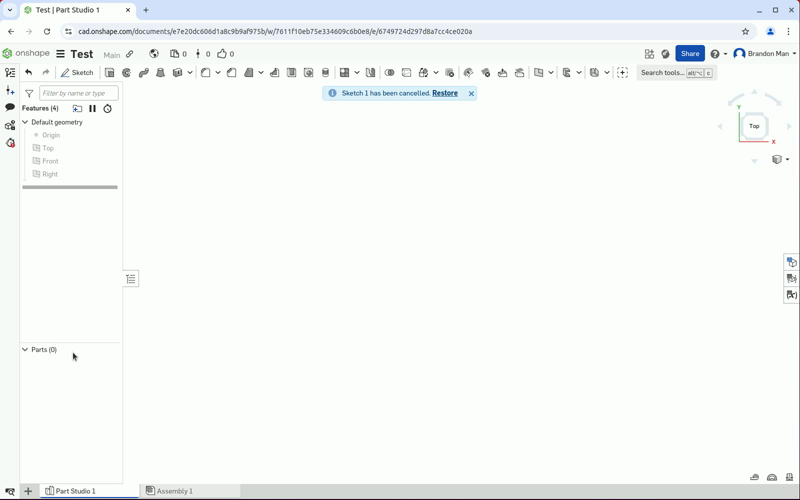
key(shift+p)
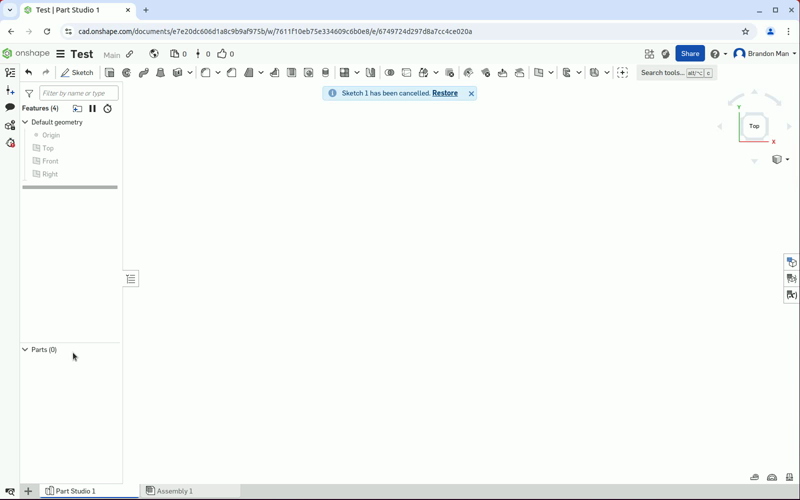
key(space)
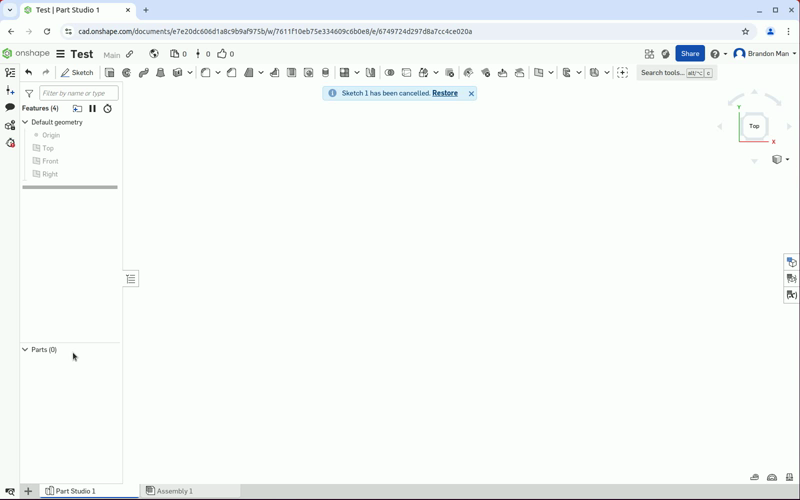
key_down(shift)
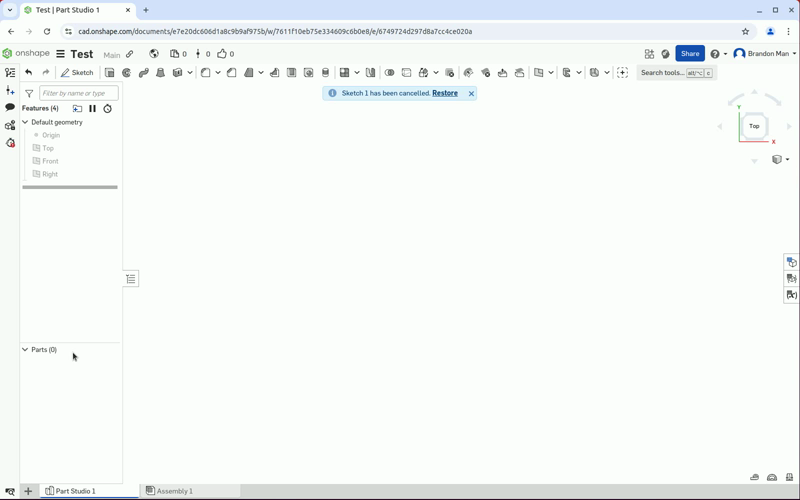
key(up)
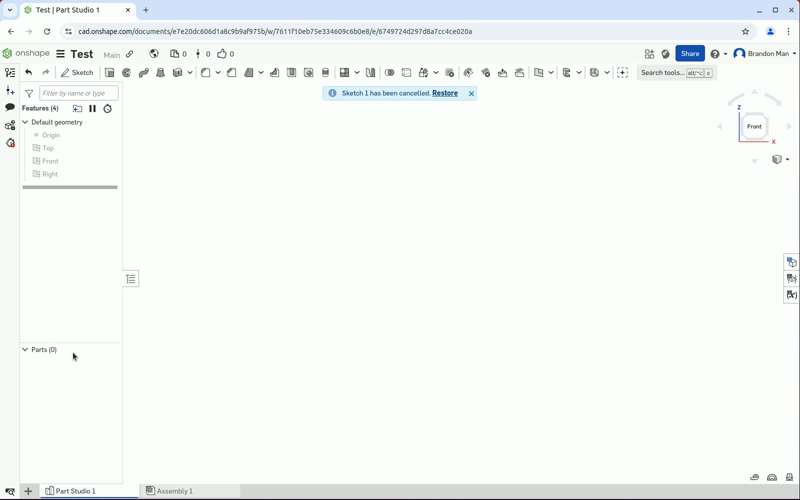
key_up(shift)
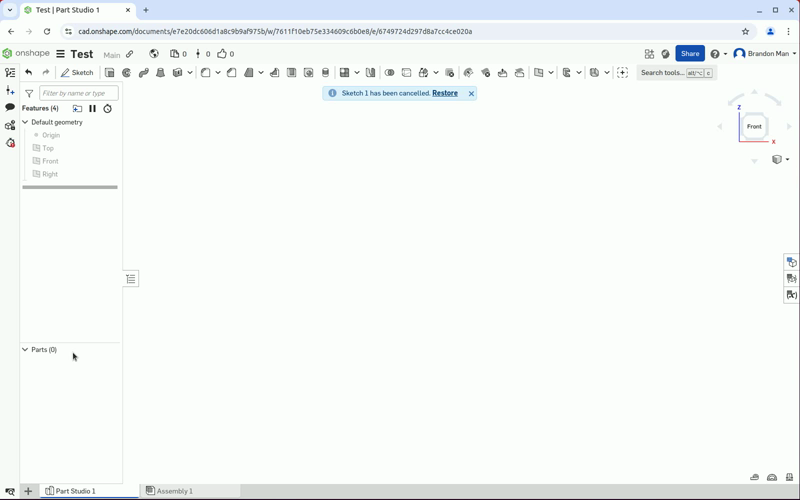
mouse_move(73, 352)
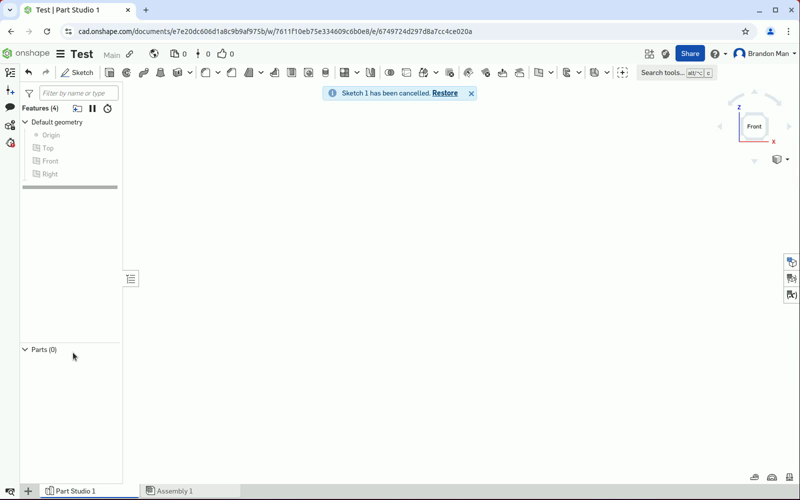
key(shift+y)
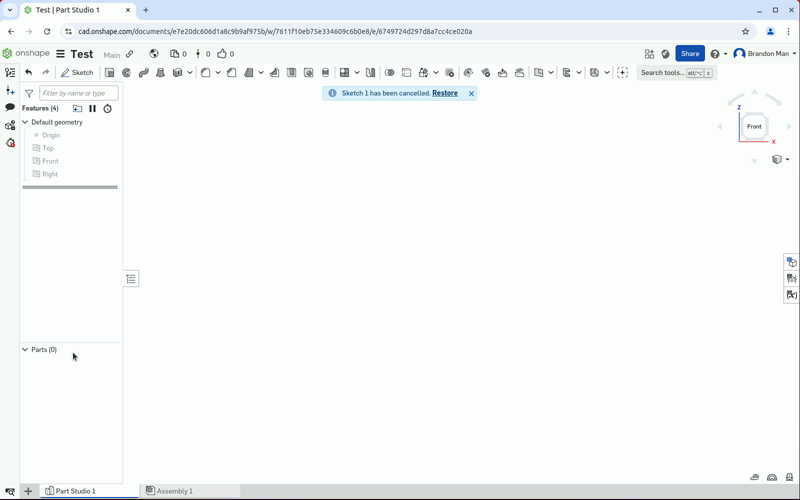
key(shift+s)
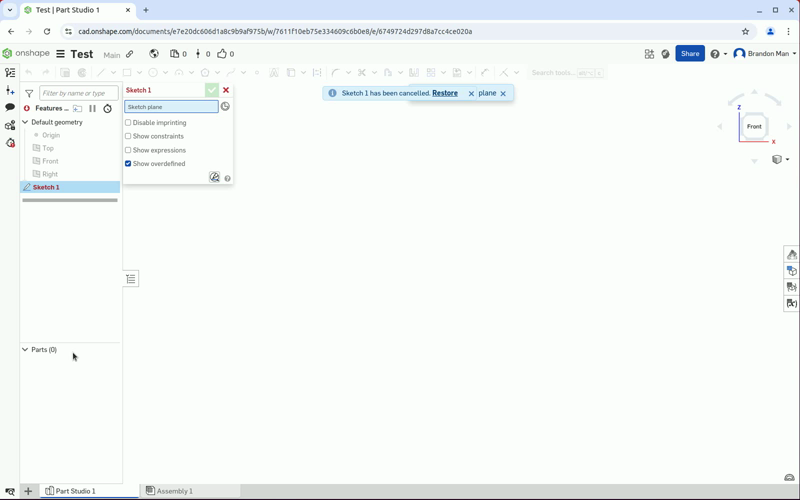
mouse_move(73, 163)
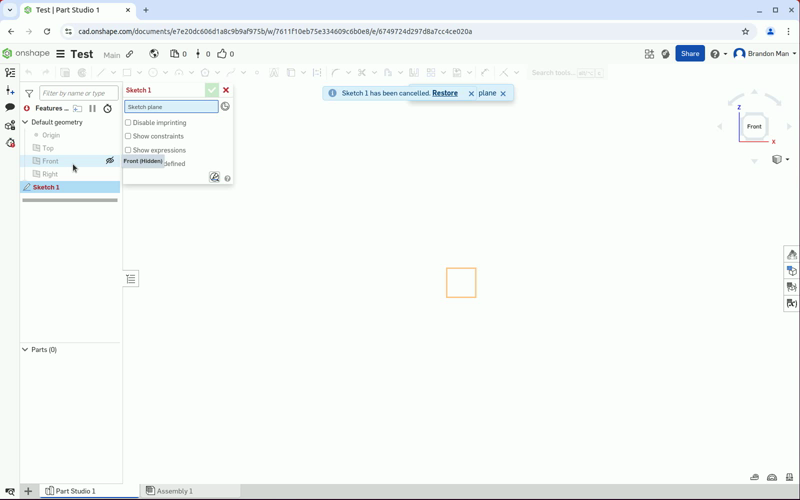
click(73, 163)
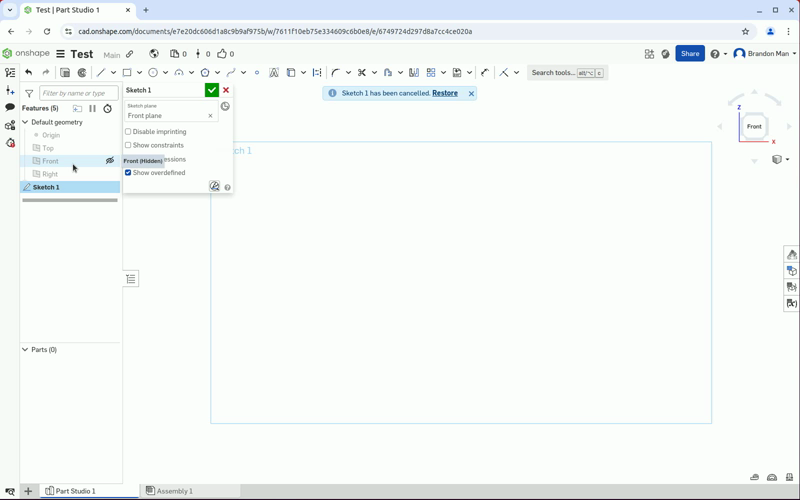
mouse_move(73, 352)
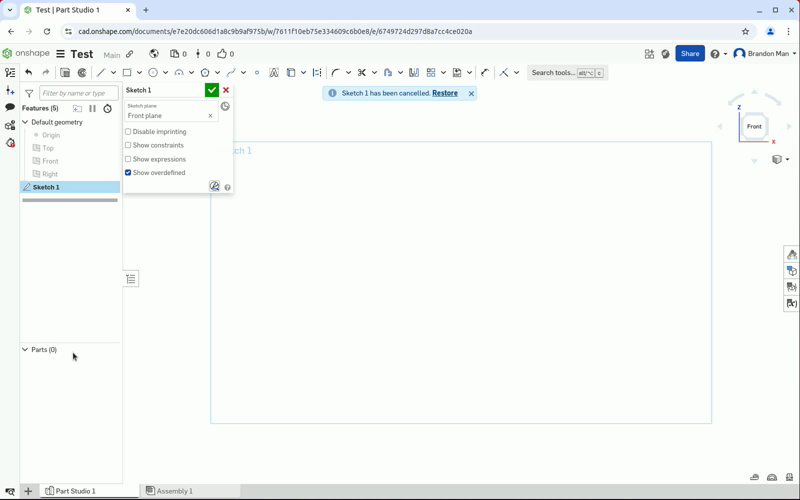
key(y)
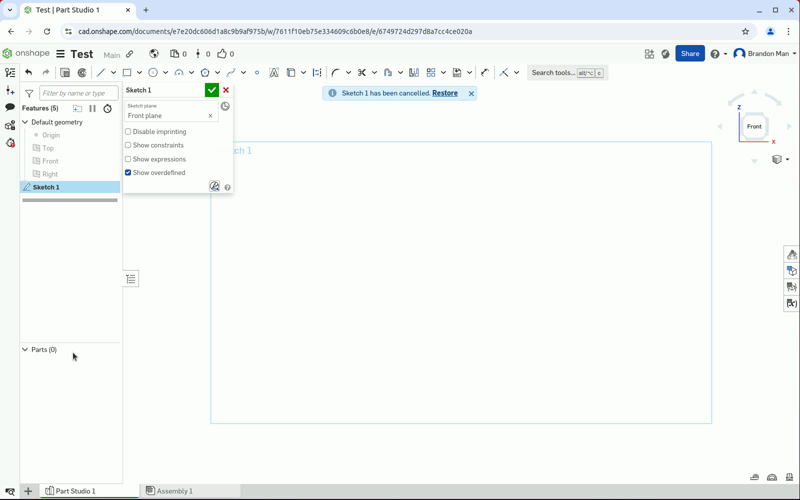
key(a)
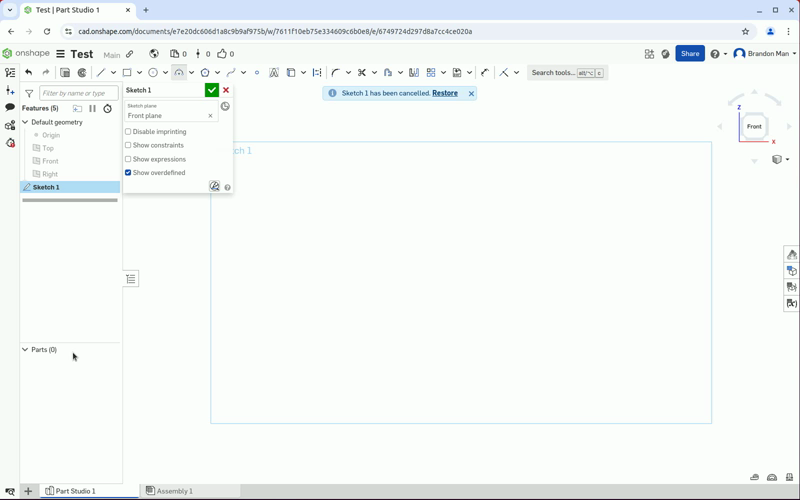
key_down(shift)
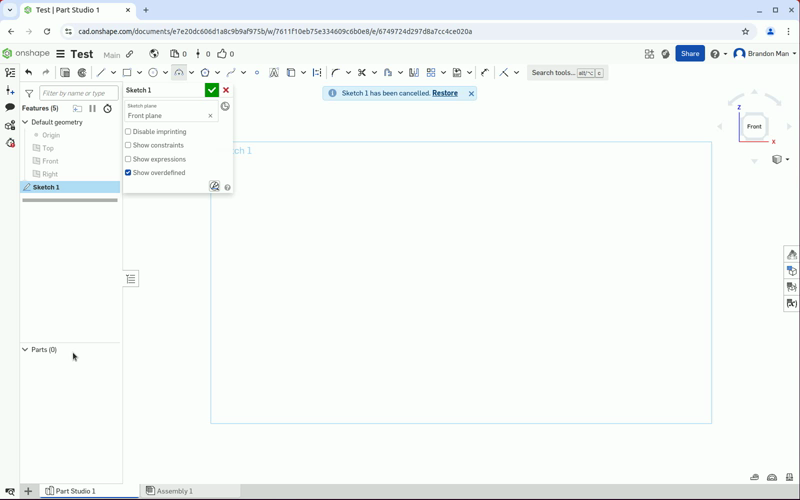
mouse_move(404, 282)
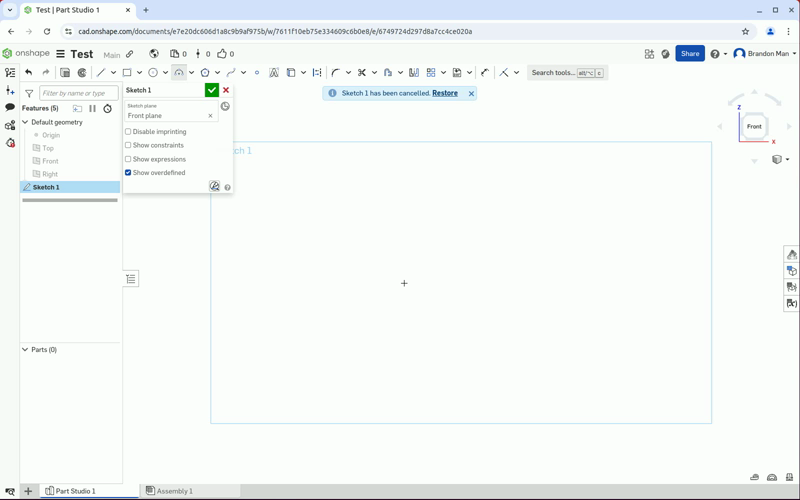
click(404, 282)
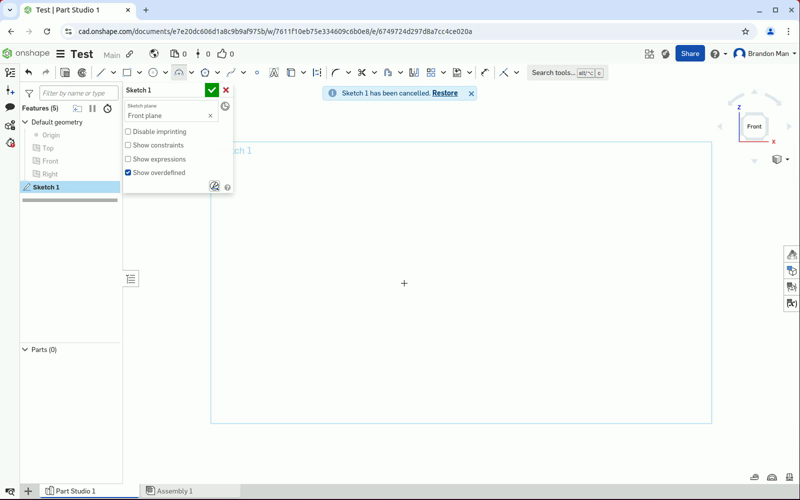
key_up(shift)
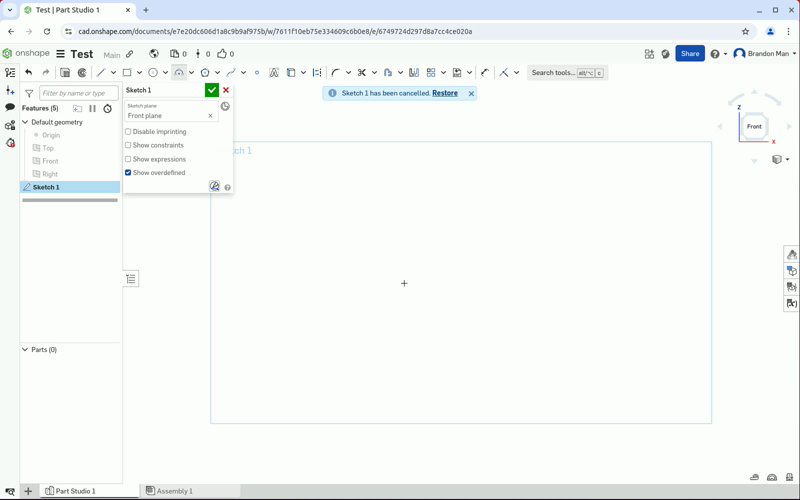
key_down(shift)
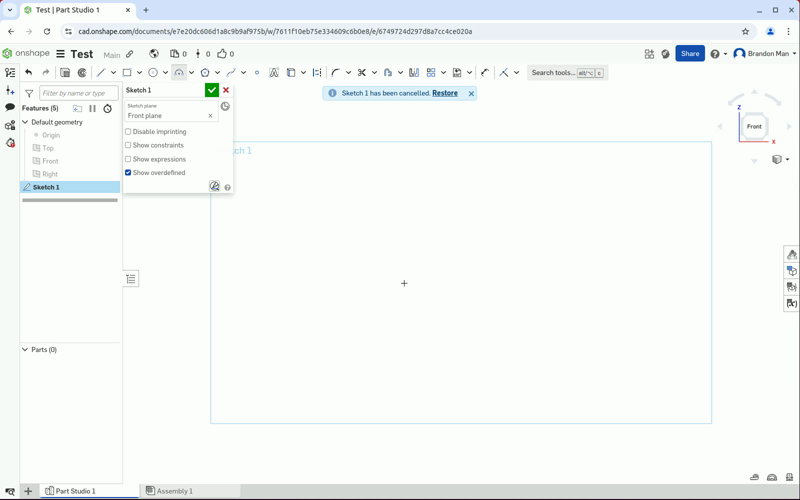
mouse_move(514, 282)
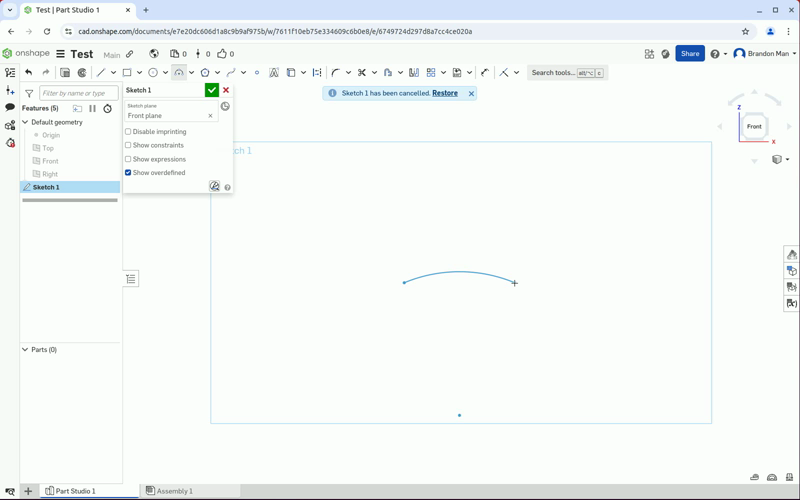
click(514, 282)
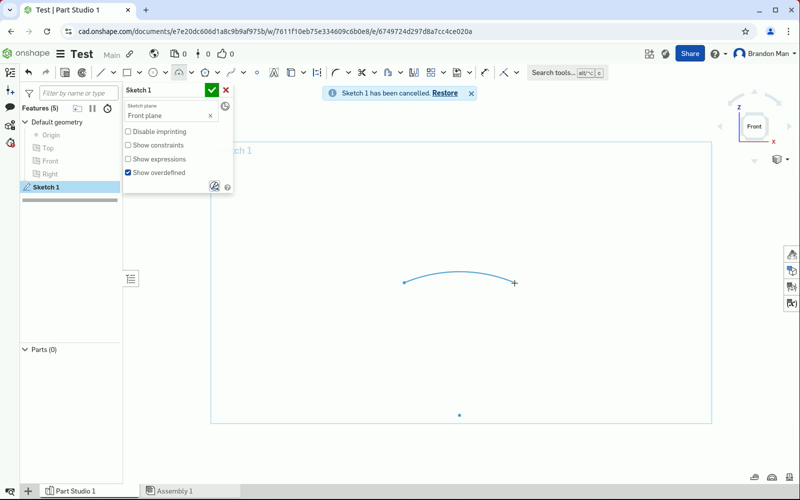
mouse_move(459, 321)
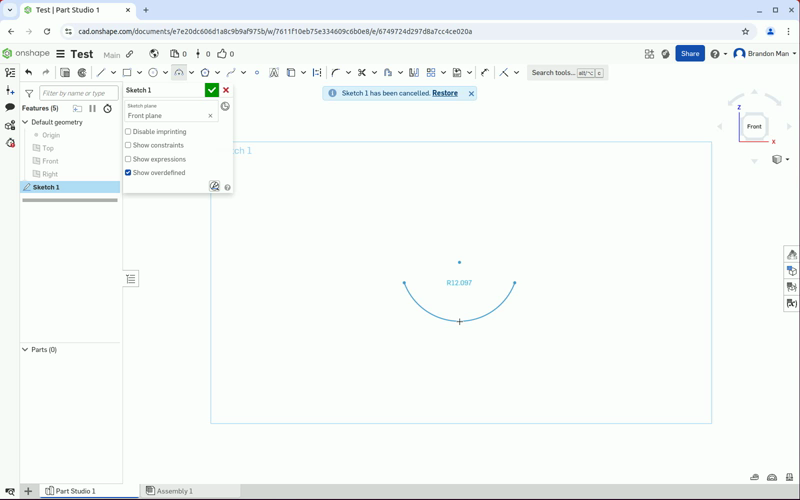
click(459, 321)
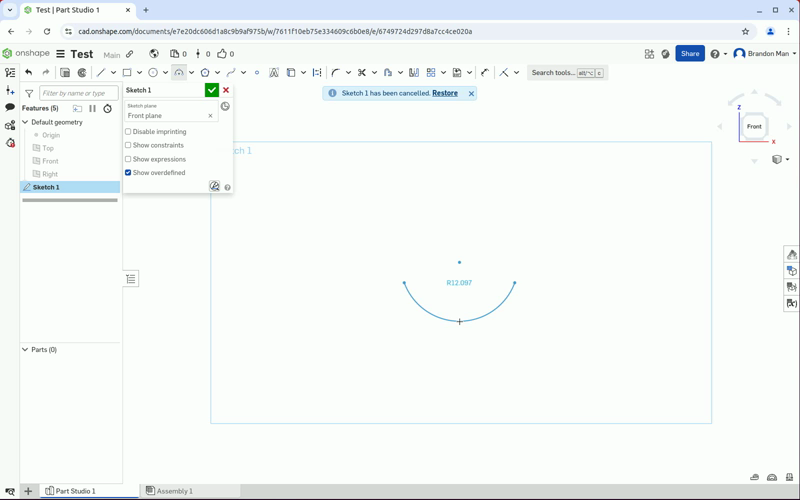
key_up(shift)
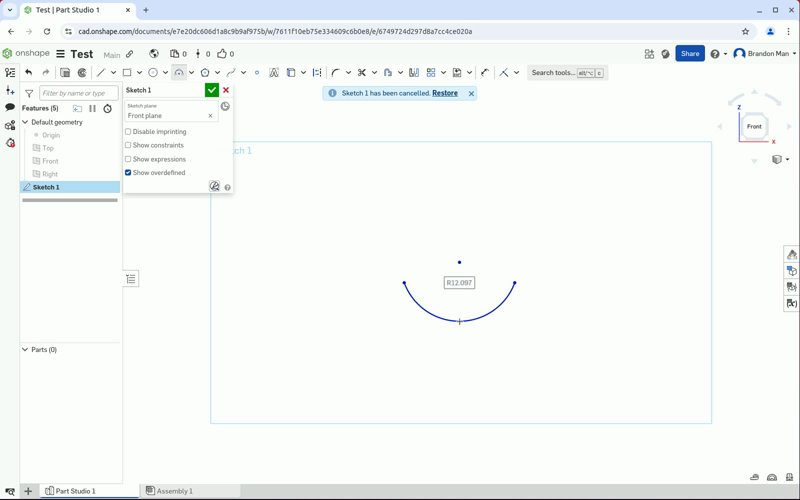
key(esc)
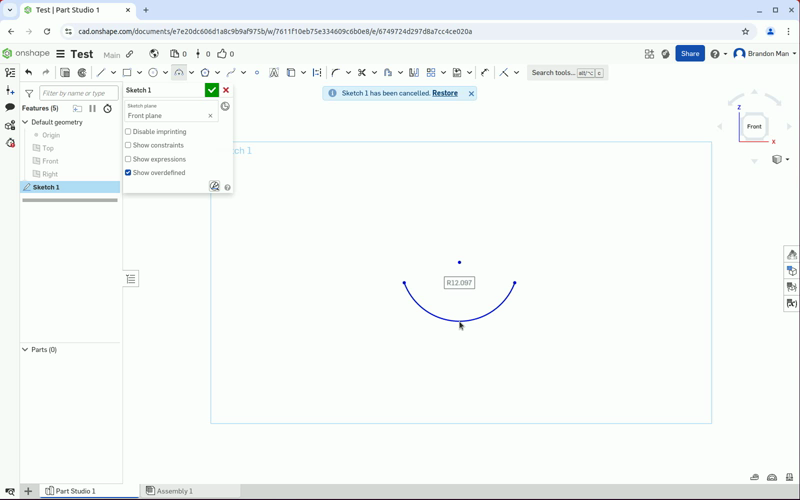
key(l)
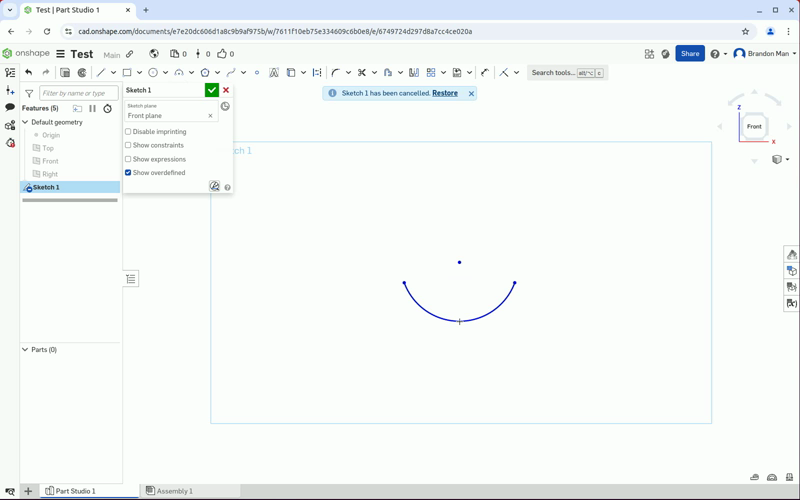
mouse_move(514, 282)
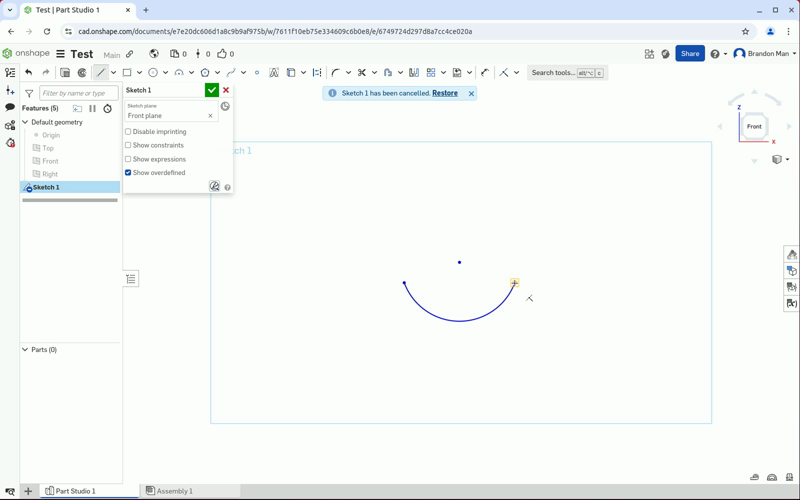
click(514, 282)
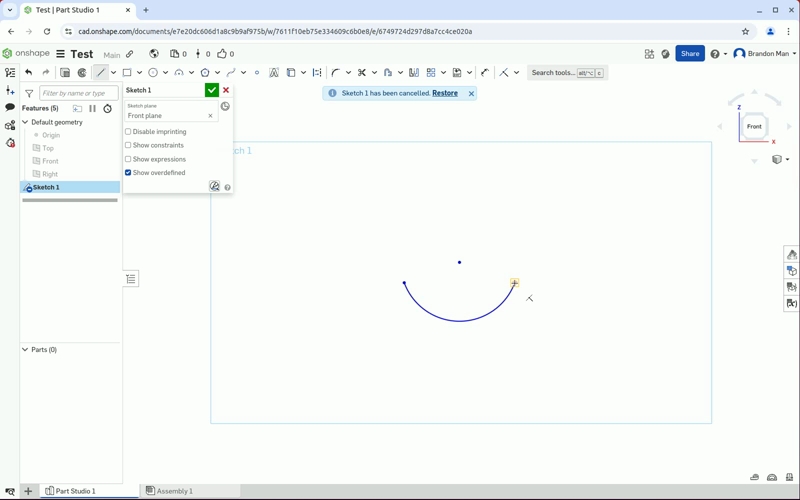
key_down(shift)
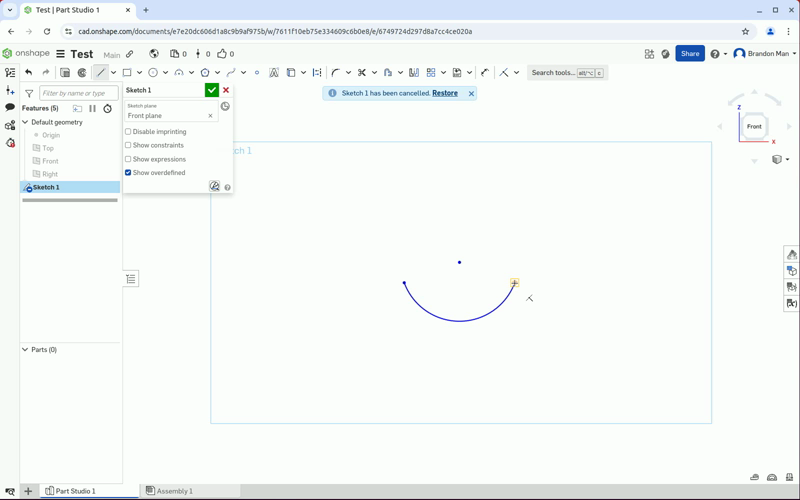
mouse_move(544, 282)
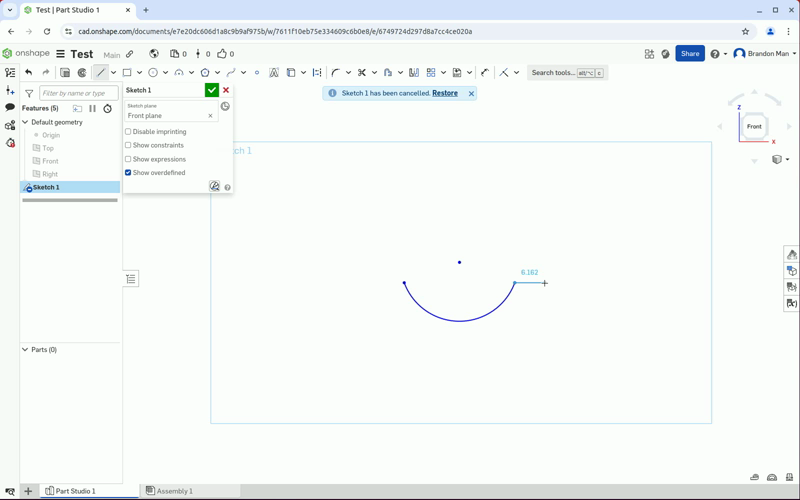
mouse_move(474, 282)
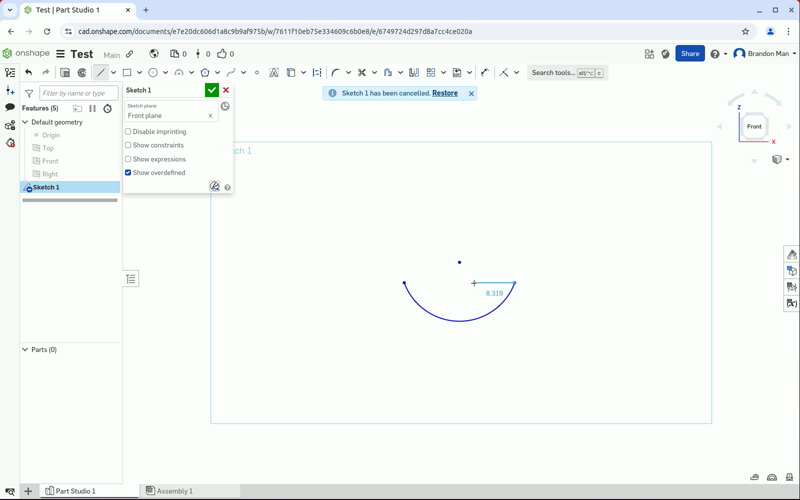
click(474, 282)
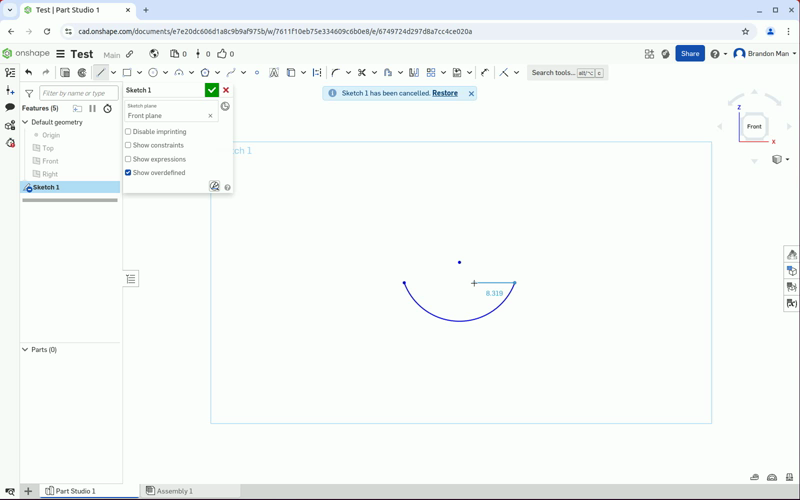
key_up(shift)
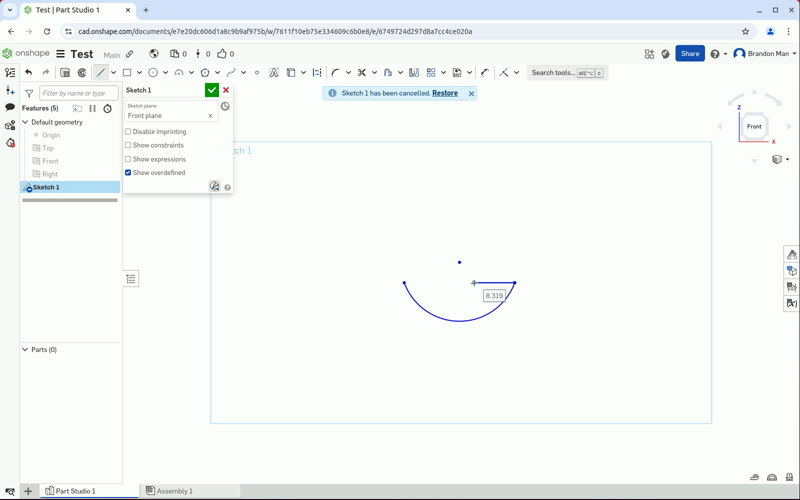
key_down(shift)
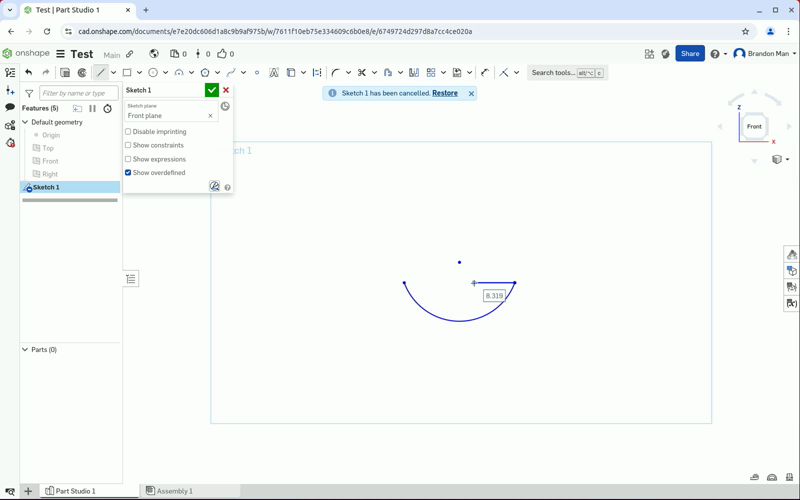
mouse_move(504, 282)
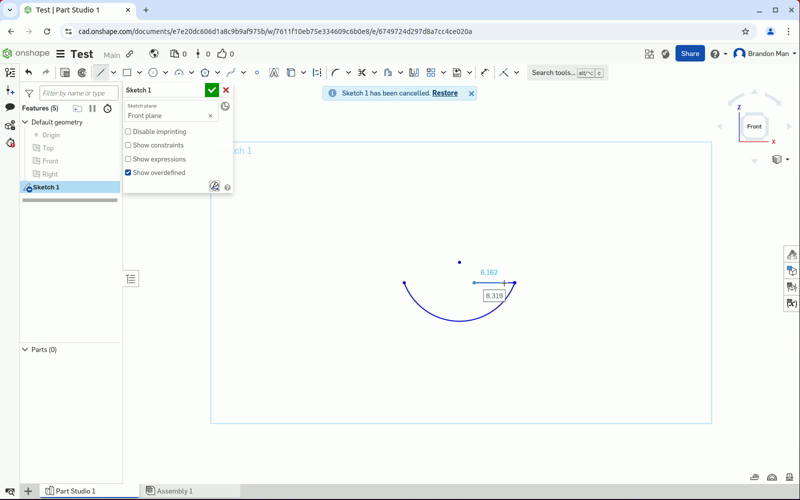
mouse_move(445, 282)
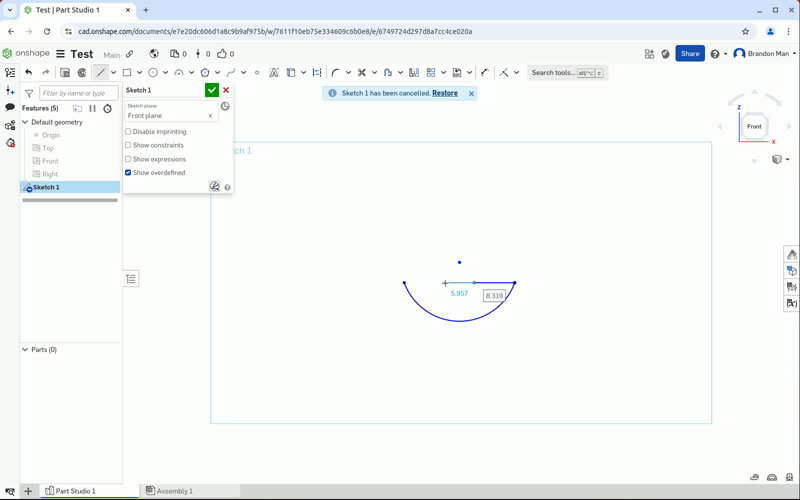
click(445, 282)
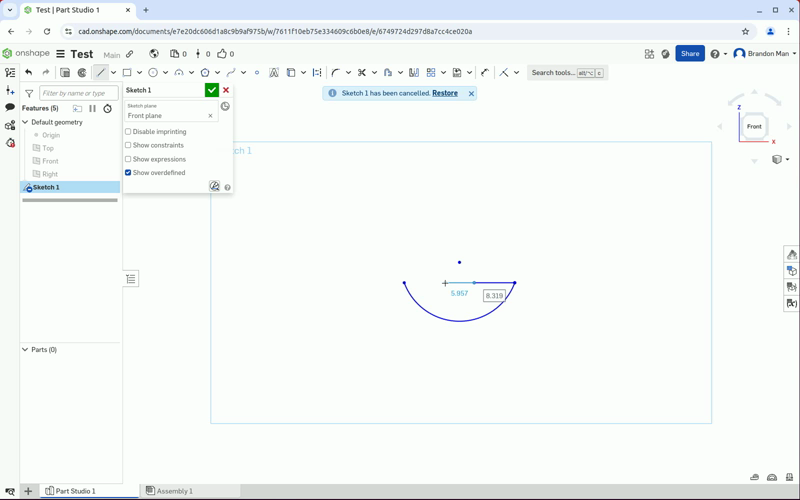
key_up(shift)
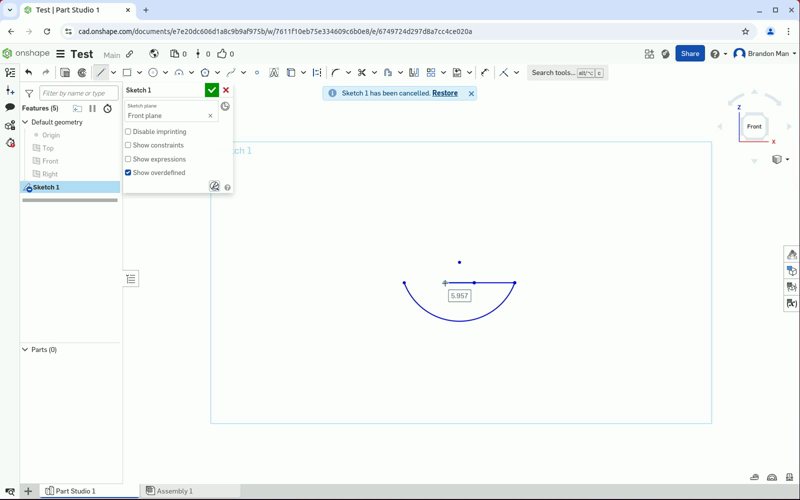
mouse_move(475, 282)
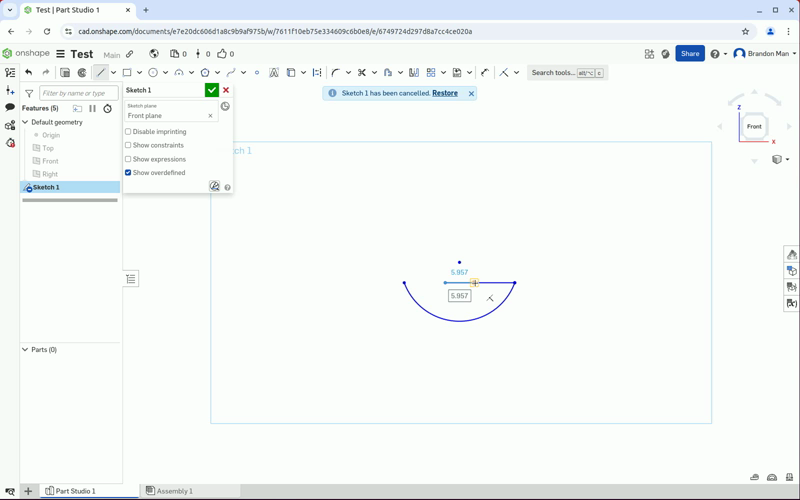
key_down(shift)
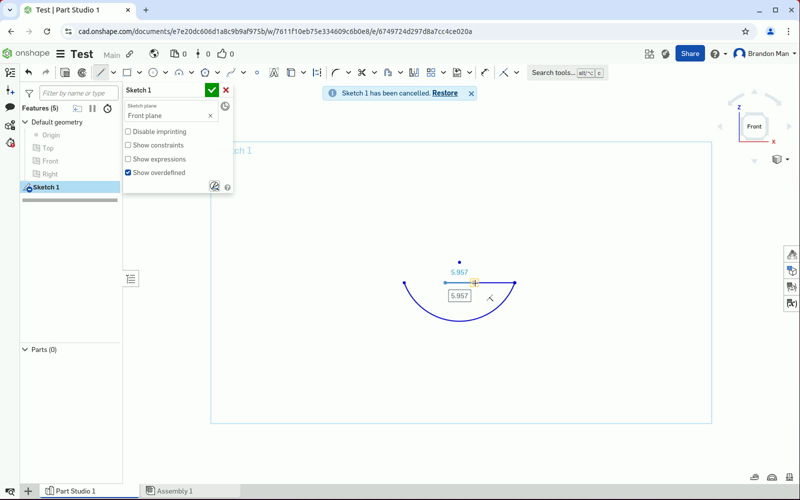
mouse_move(404, 282)
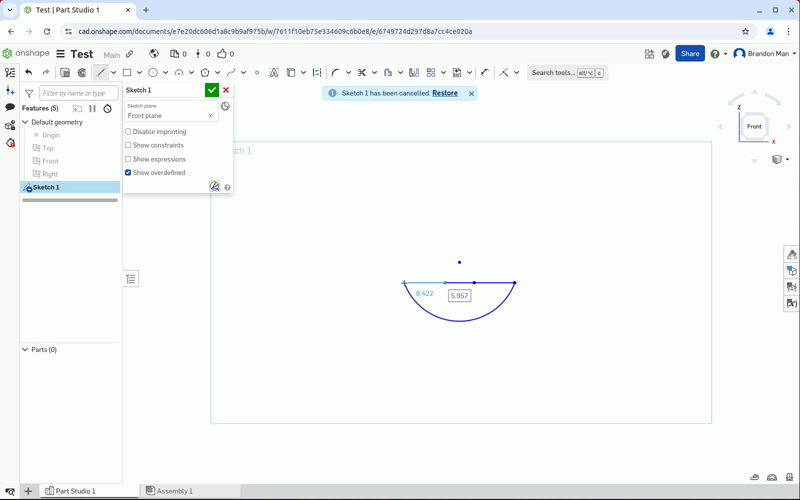
key_up(shift)
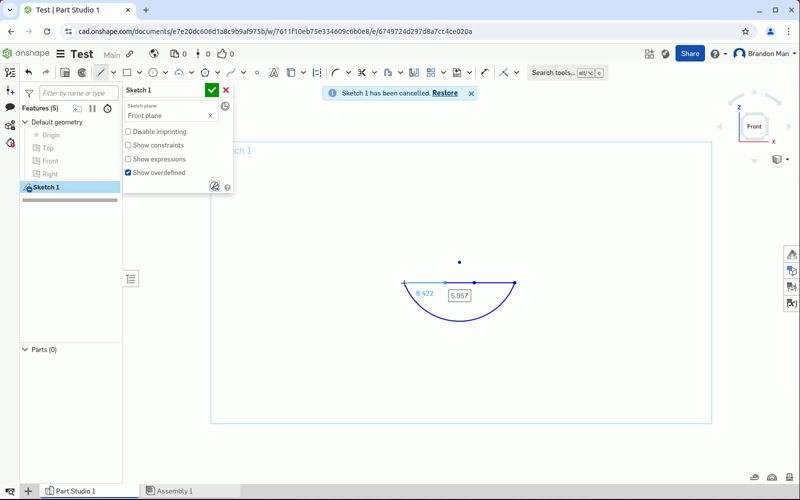
click(404, 282)
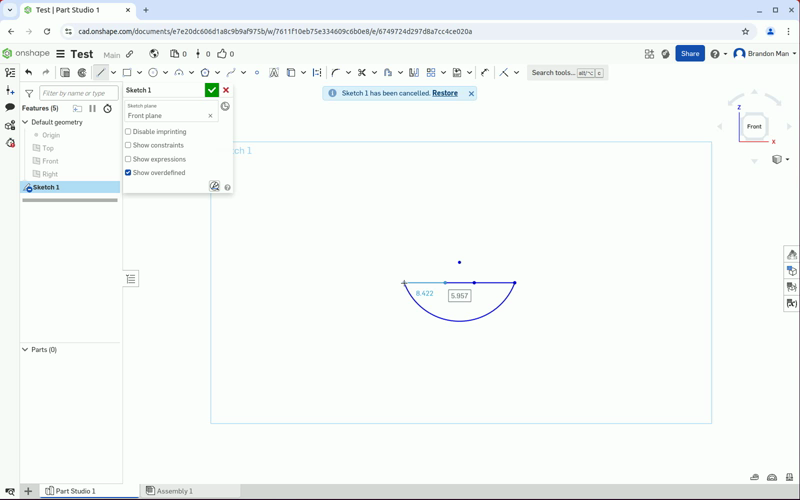
key(esc)
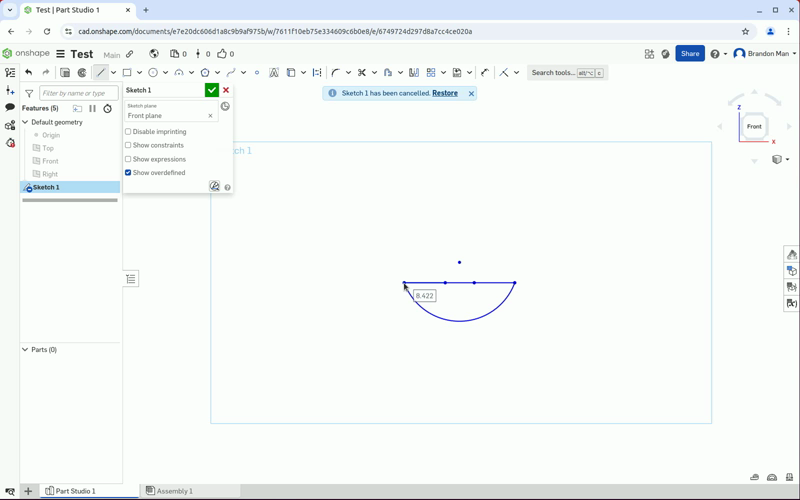
mouse_move(480, 302)
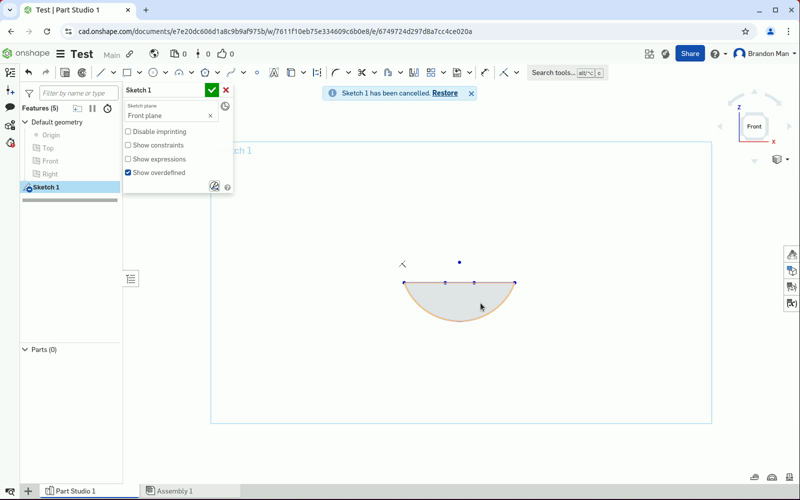
click(480, 302)
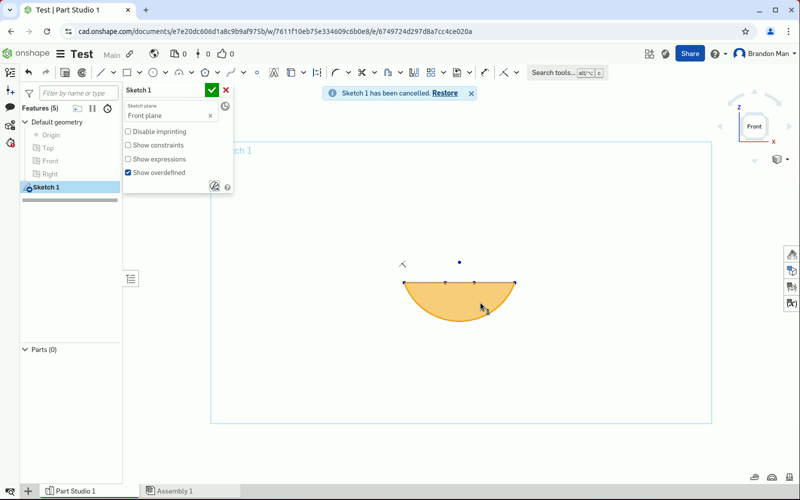
mouse_move(73, 352)
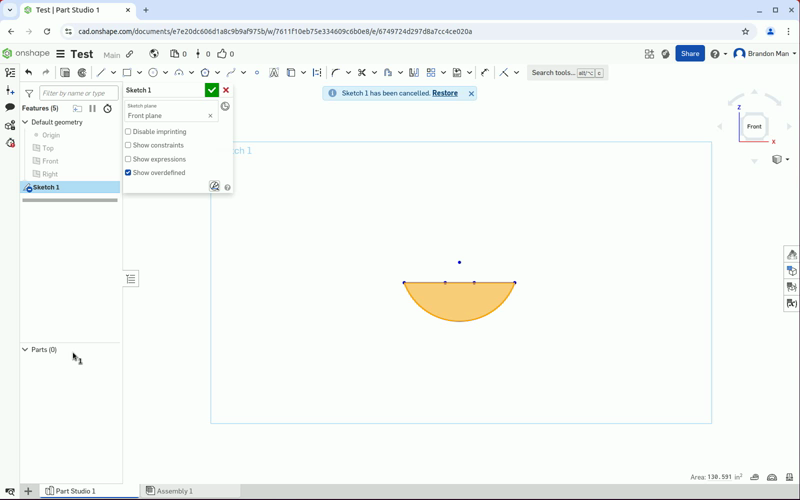
key(shift+y)
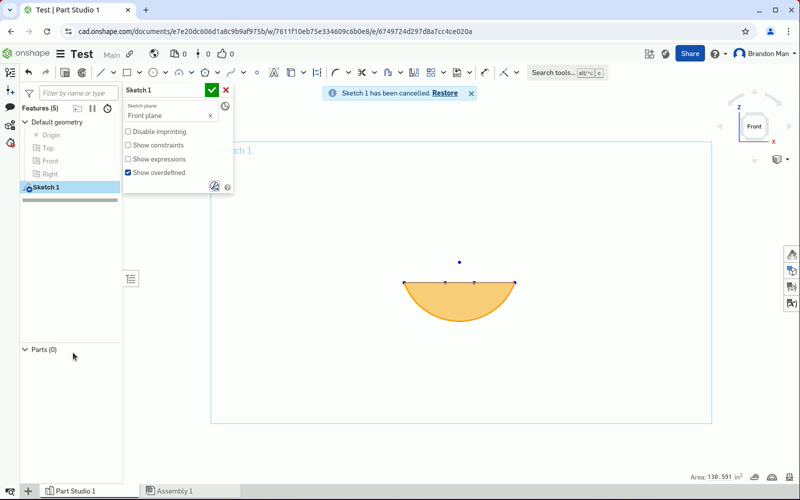
key(shift+e)
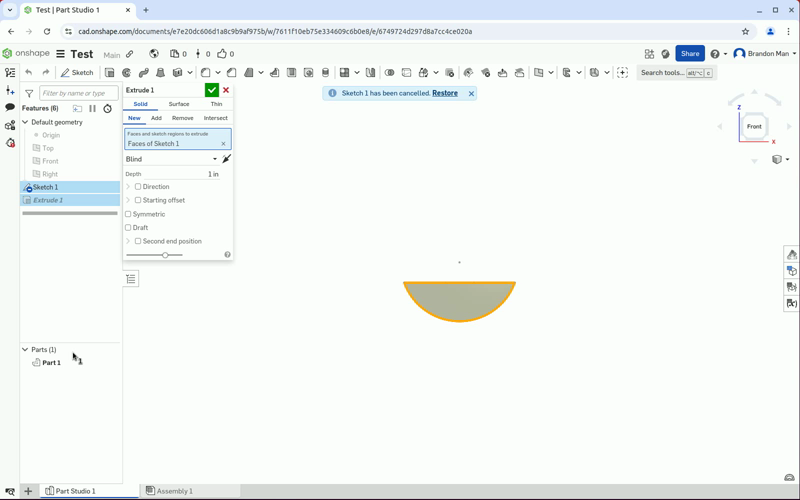
mouse_move(143, 106)
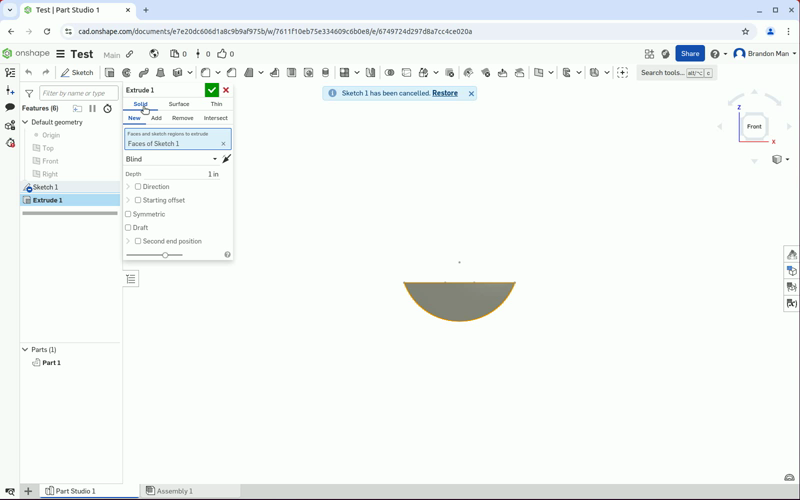
click(143, 106)
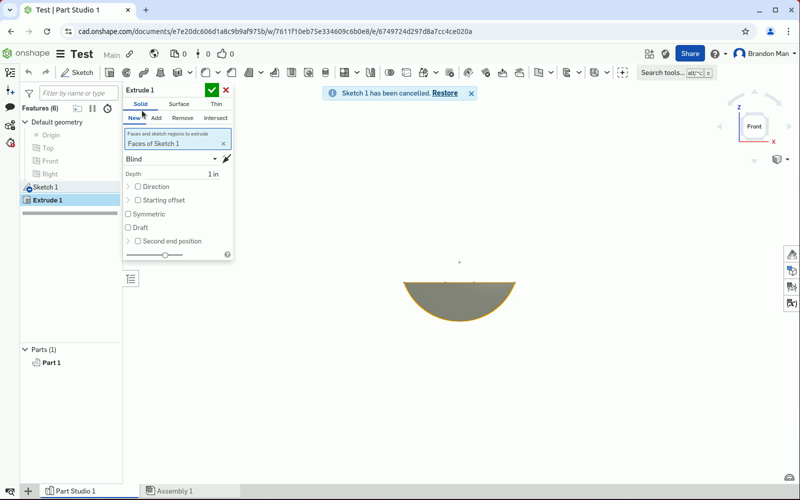
mouse_move(137, 120)
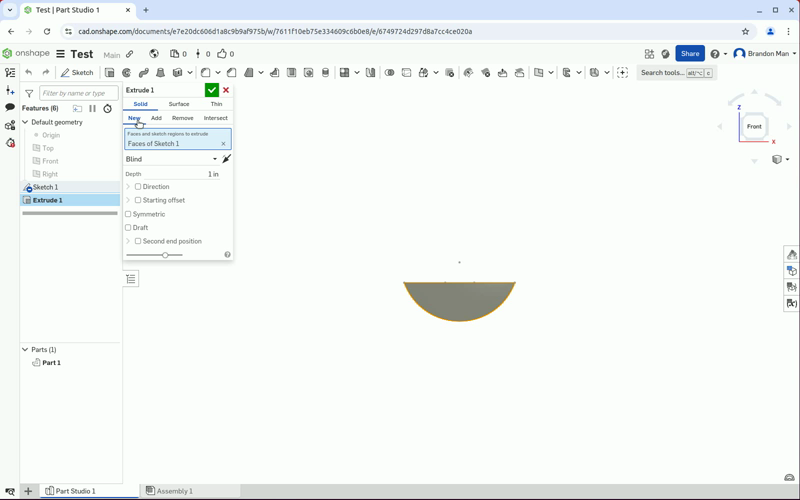
click(137, 120)
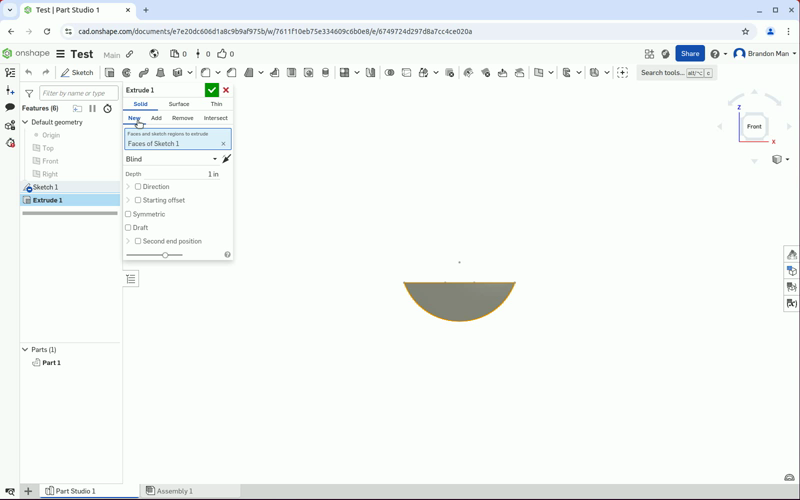
key(tab, 4)
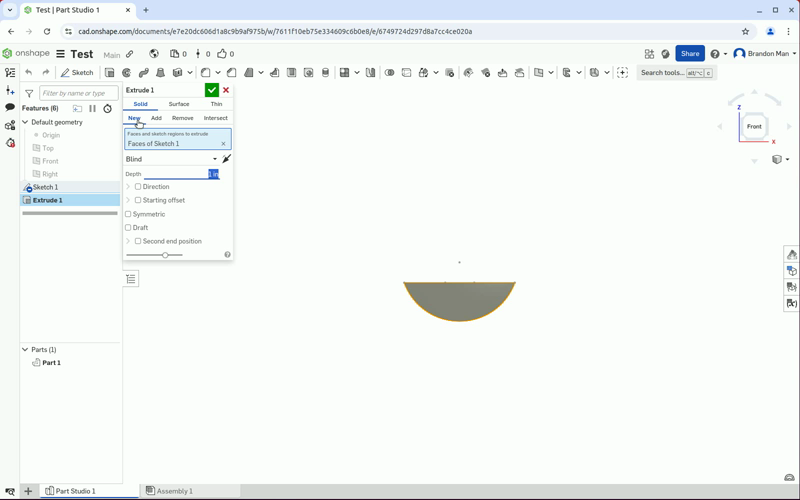
text(23.108)
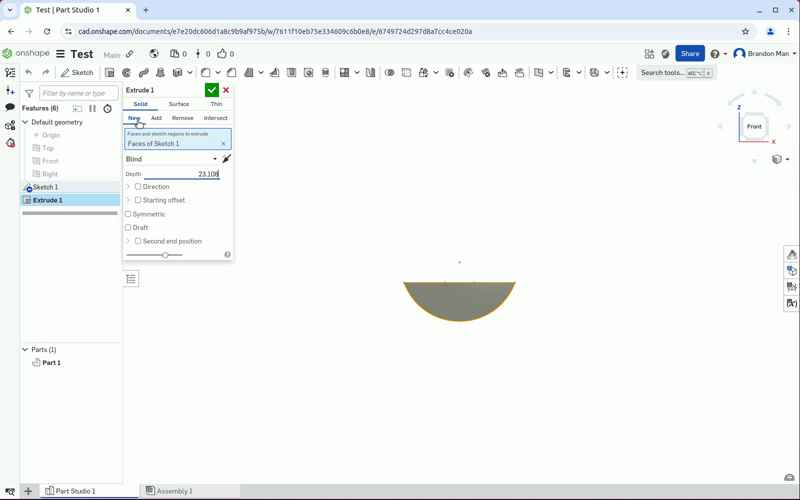
key(enter)
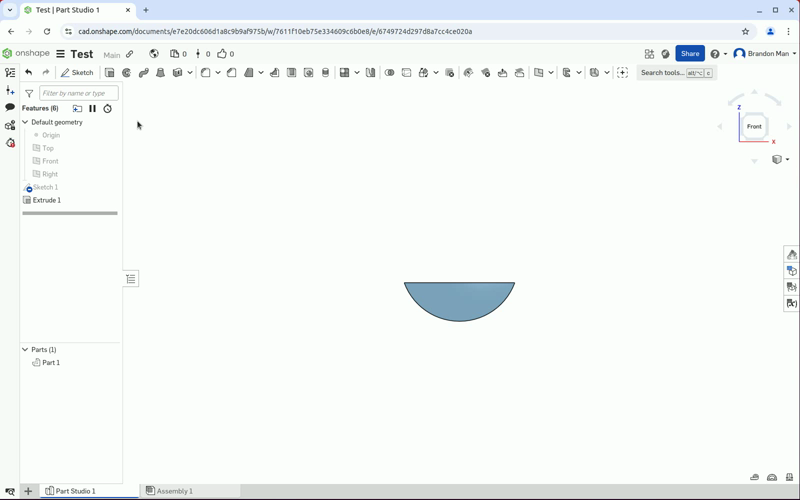
key(shift+h)
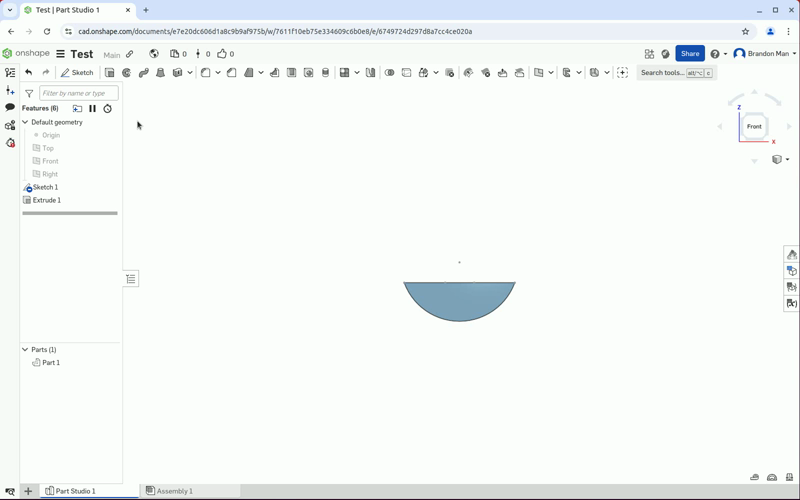
key(shift+h)
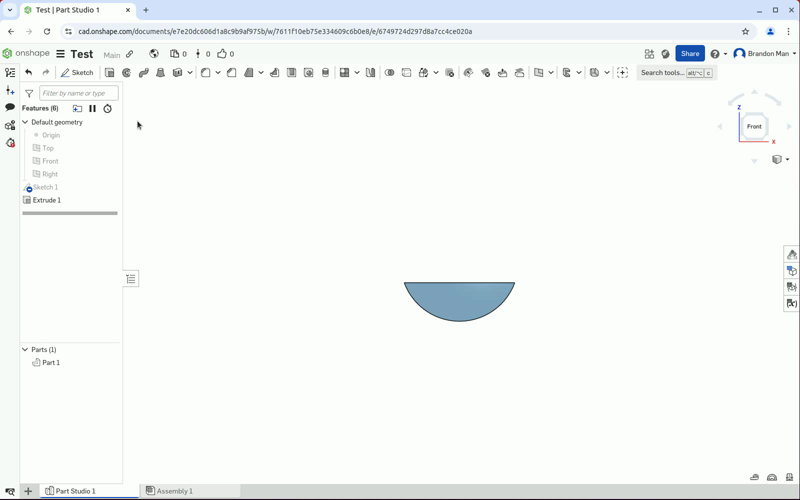
mouse_move(73, 189)
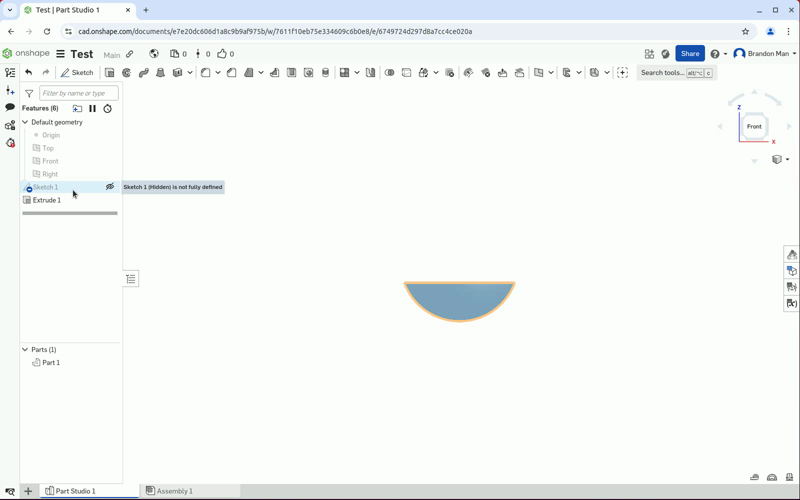
click(73, 189)
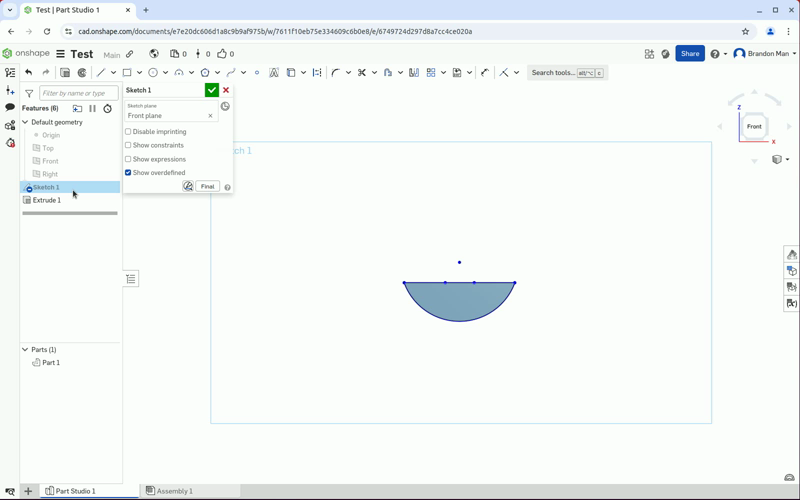
mouse_move(229, 92)
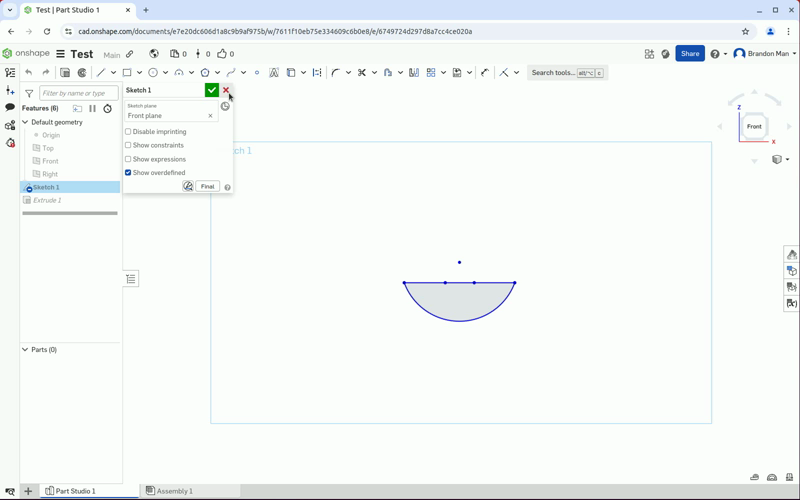
click(229, 92)
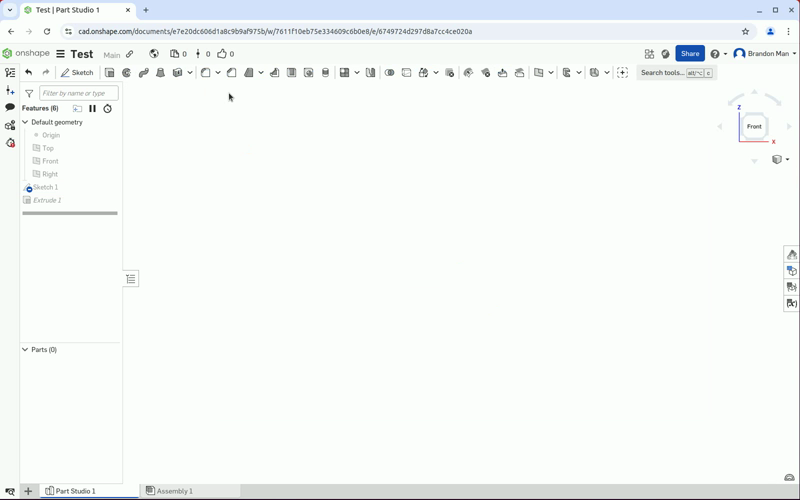
mouse_move(73, 352)
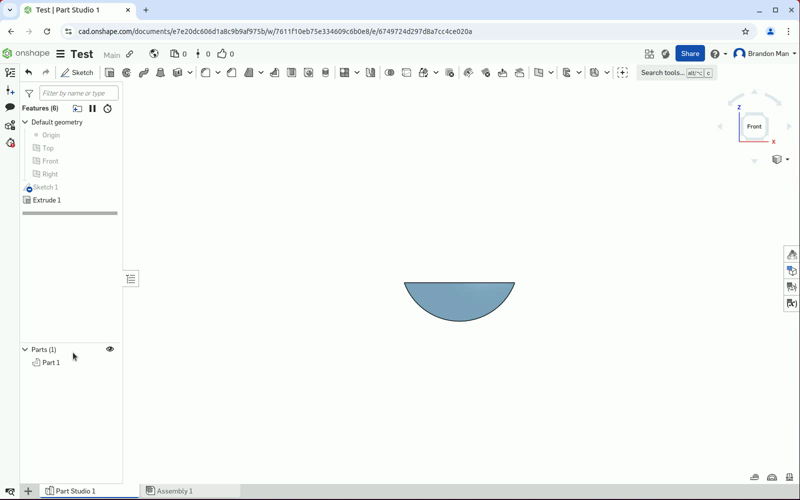
key(y)
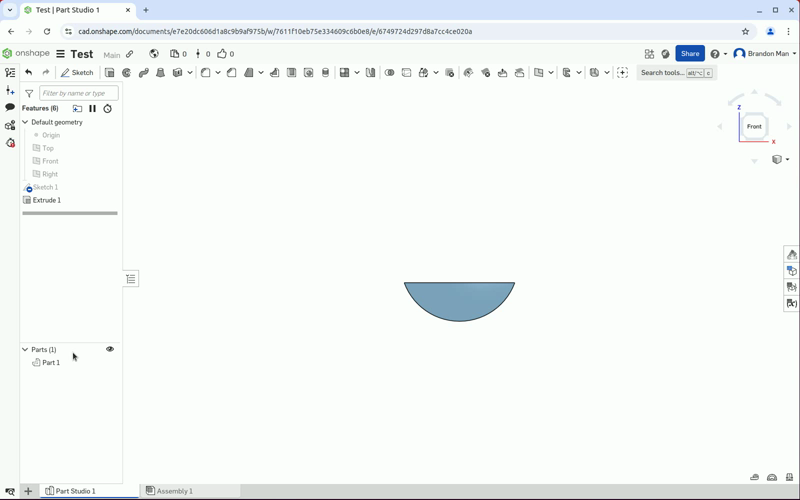
key(shift+p)
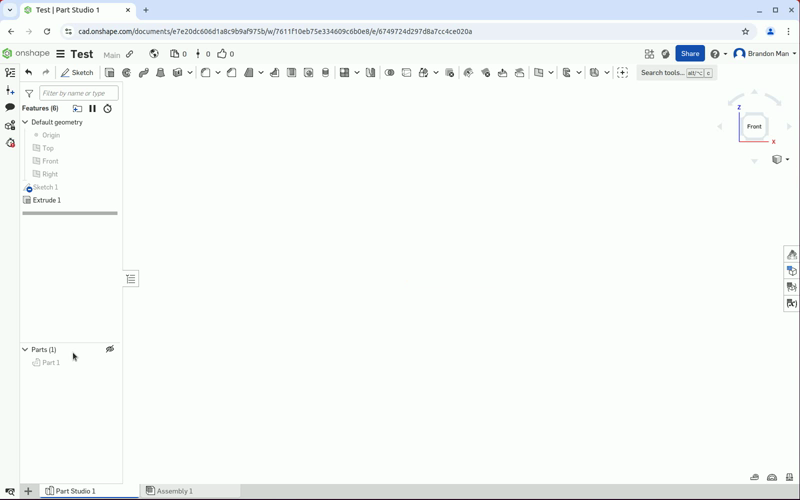
key(space)
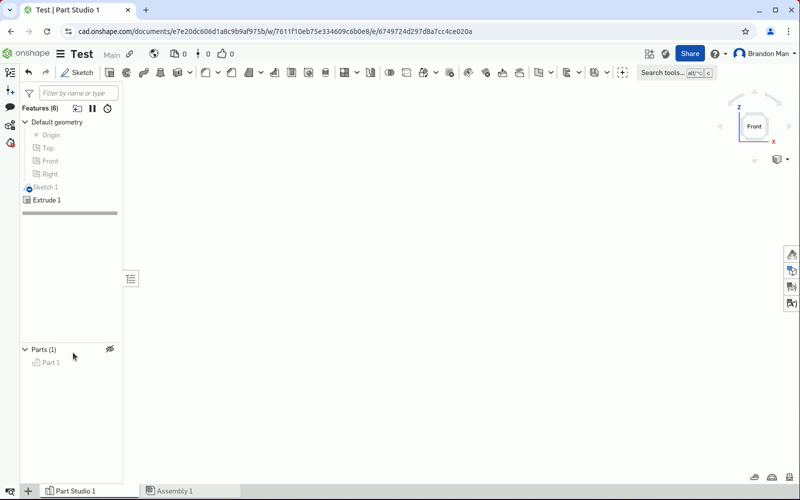
key_down(shift)
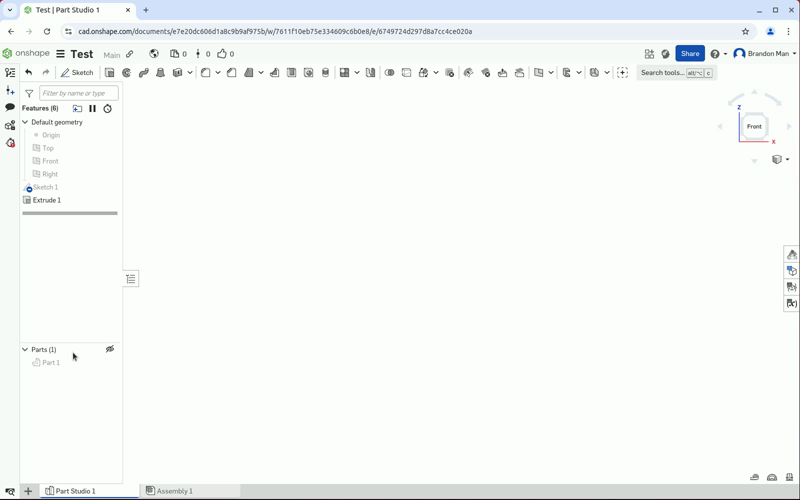
key(down)
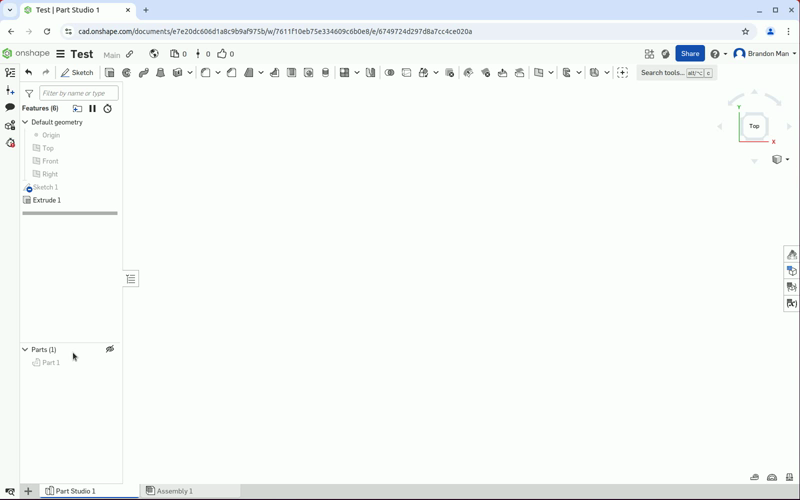
key_up(shift)
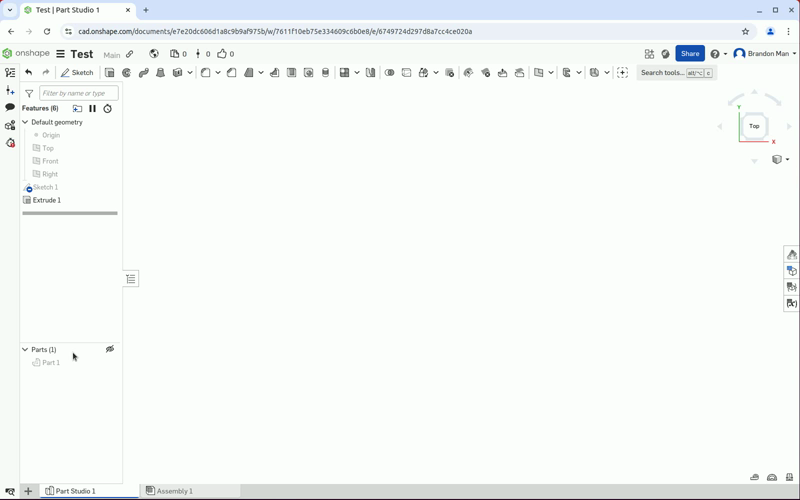
mouse_move(73, 352)
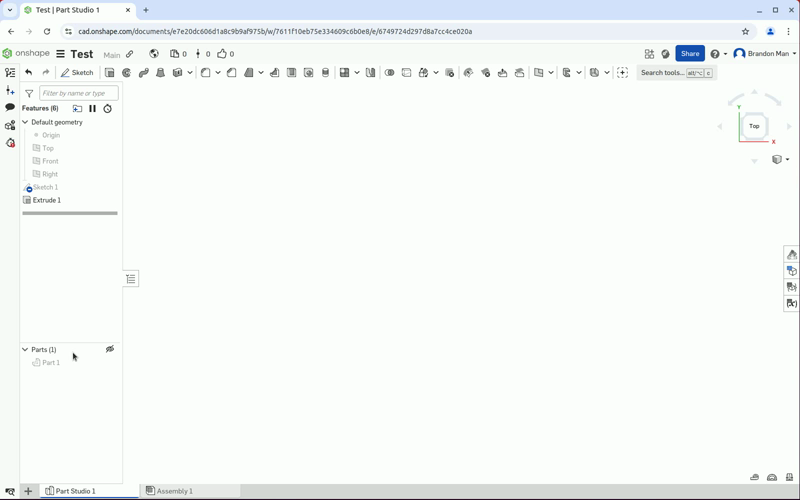
key(shift+y)
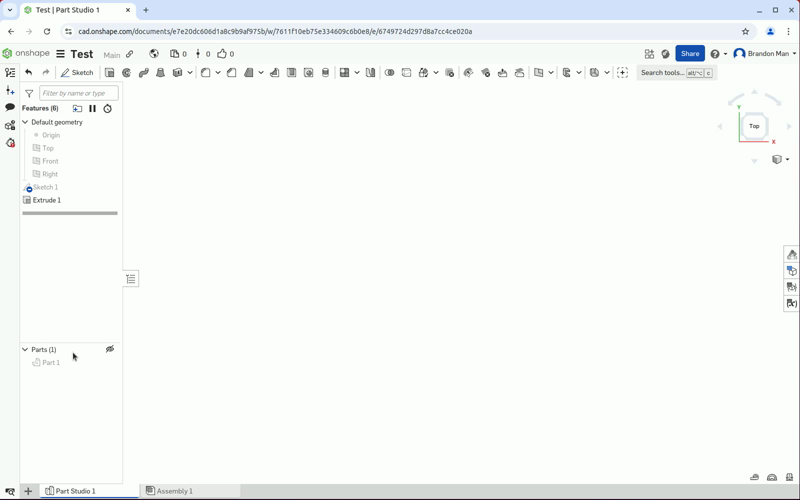
key(shift+s)
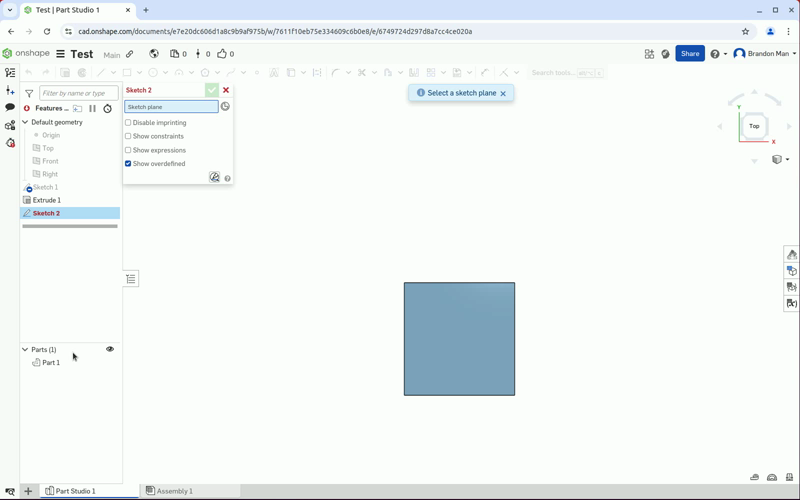
mouse_move(73, 150)
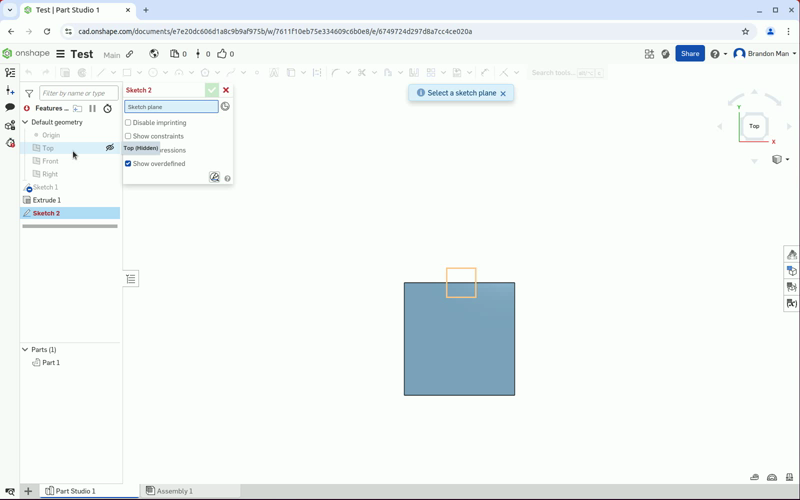
click(73, 150)
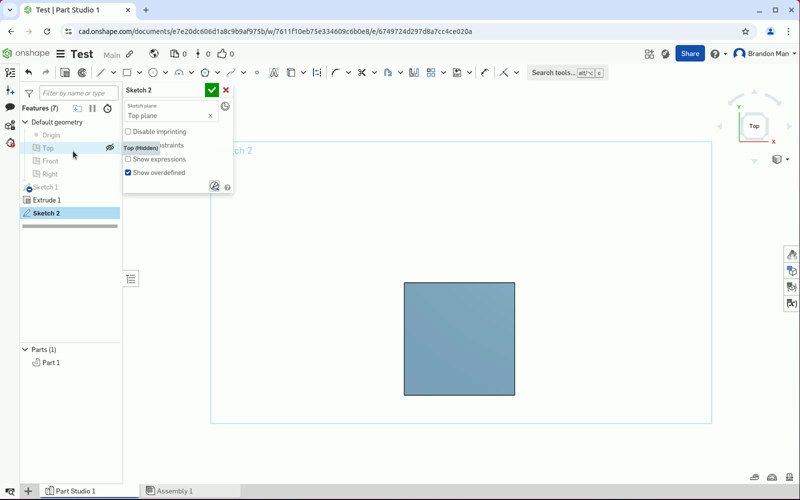
mouse_move(73, 352)
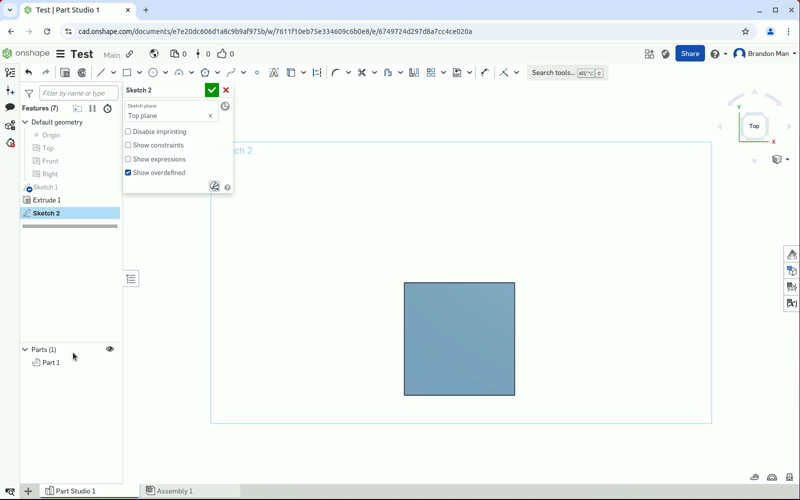
key(y)
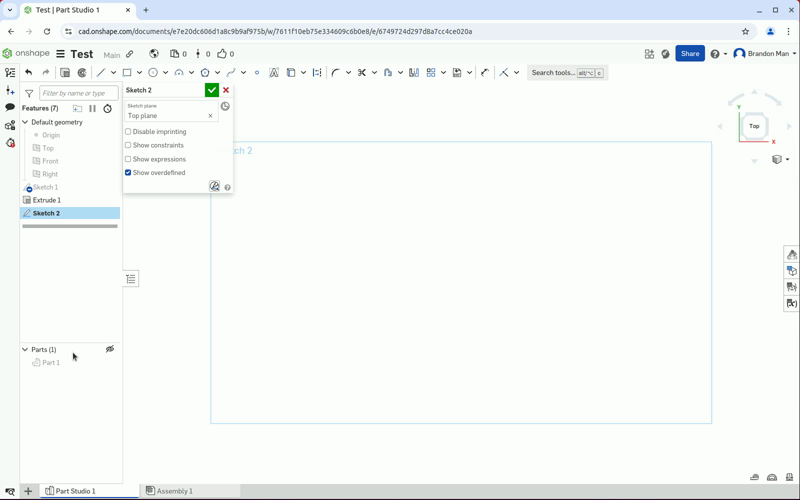
key(c)
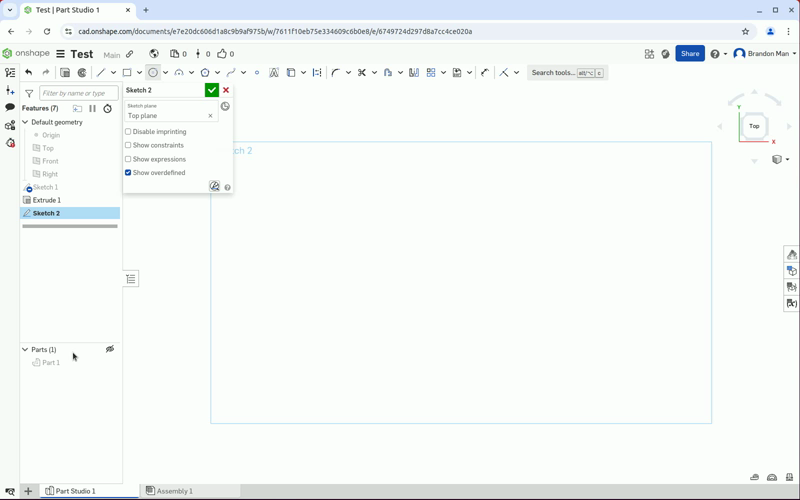
key_down(shift)
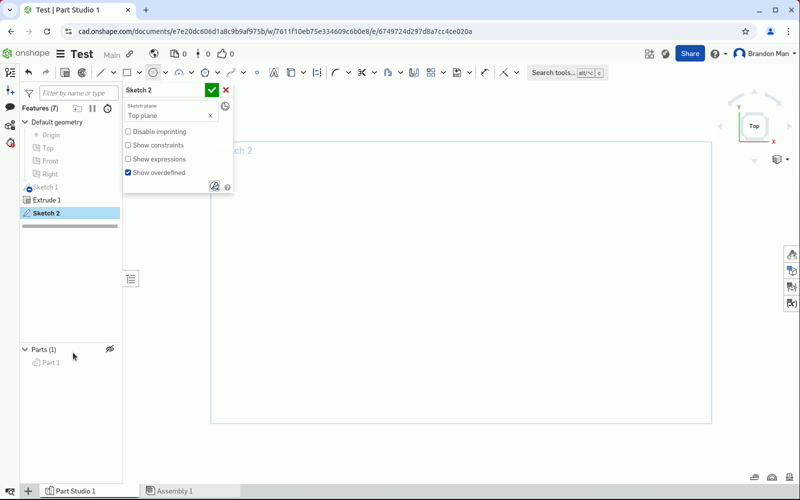
mouse_move(461, 339)
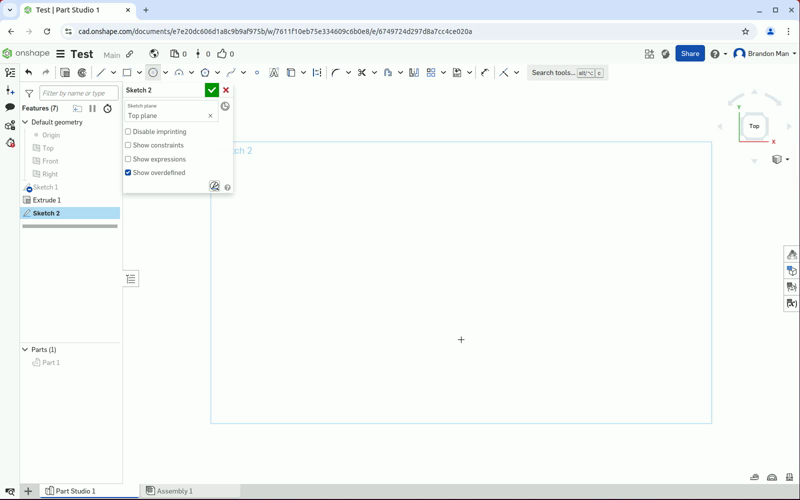
click(461, 339)
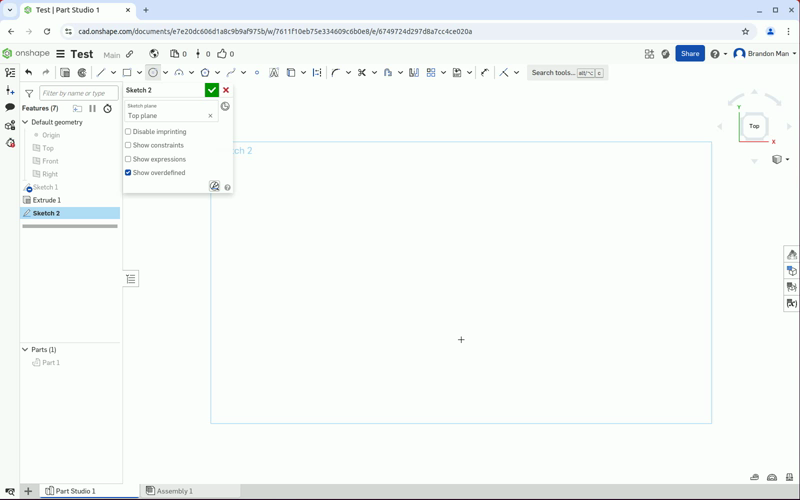
key_up(shift)
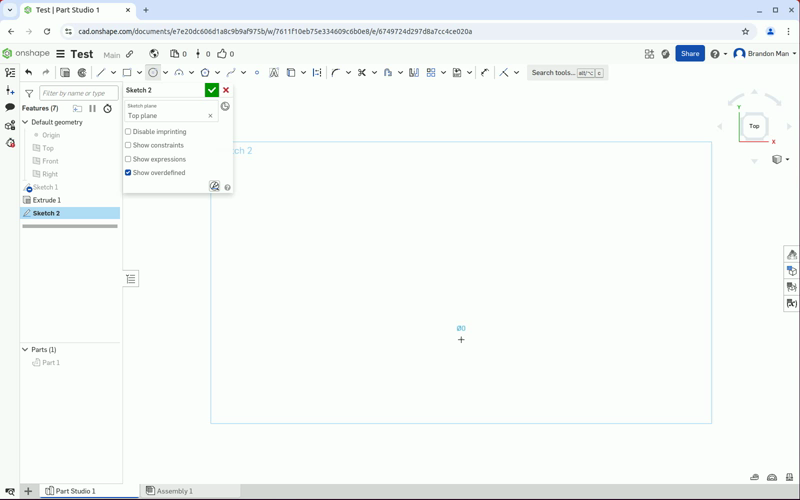
mouse_move(491, 339)
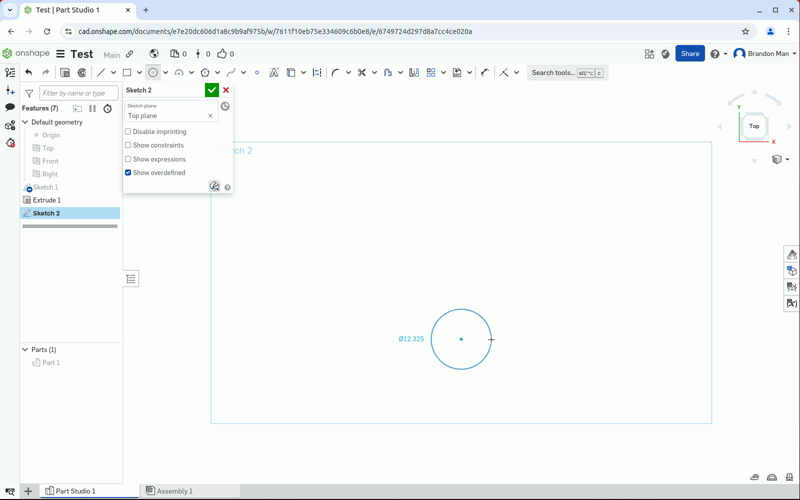
click(491, 339)
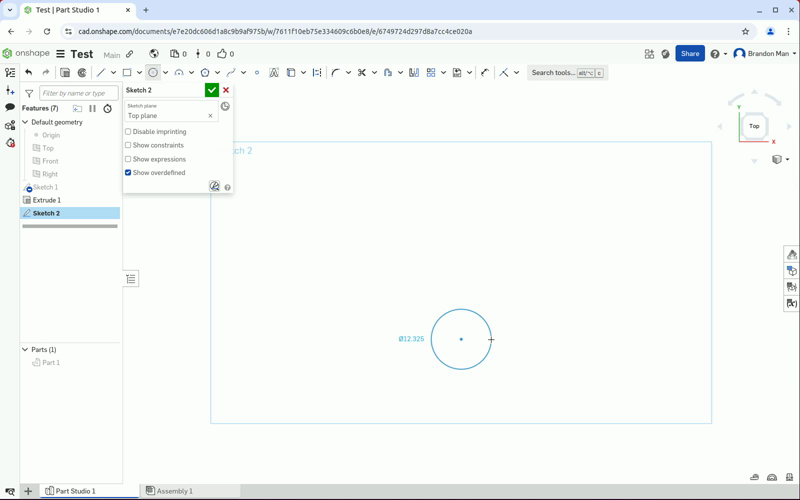
key(esc)
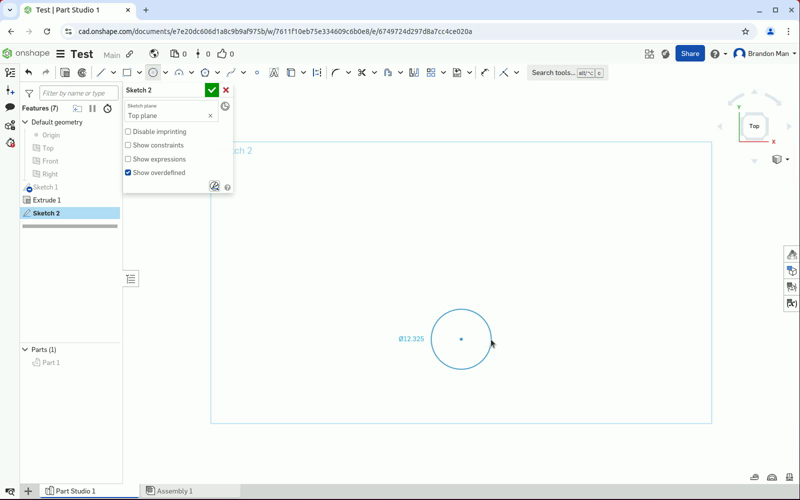
mouse_move(452, 314)
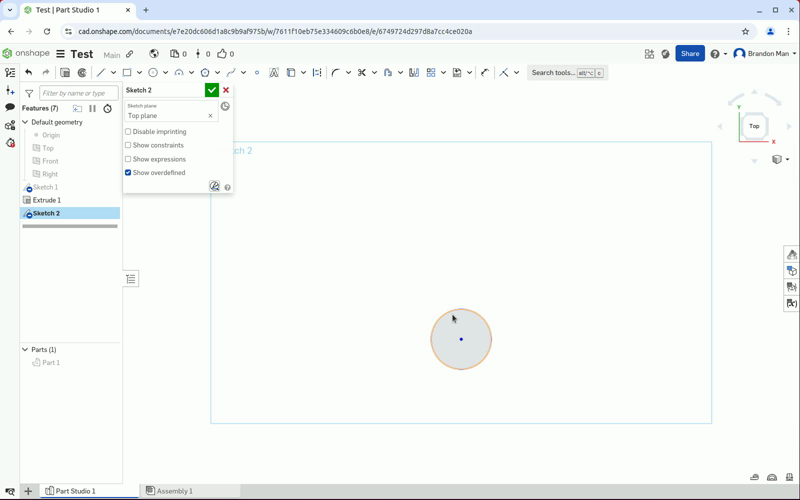
click(452, 314)
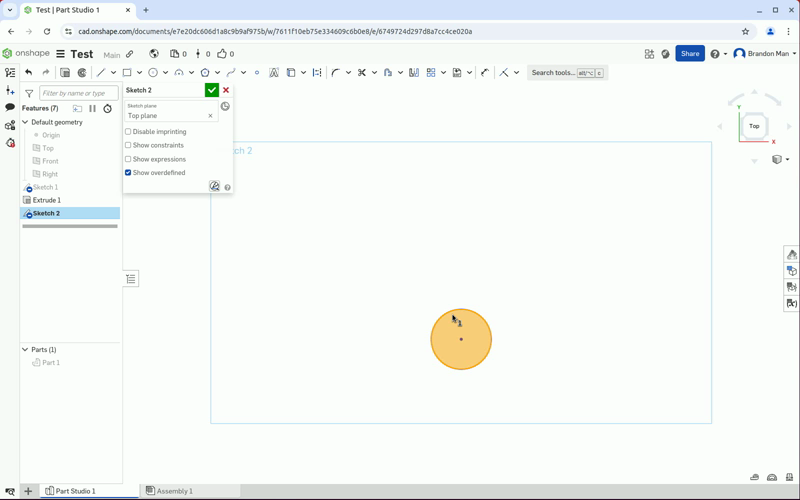
mouse_move(73, 352)
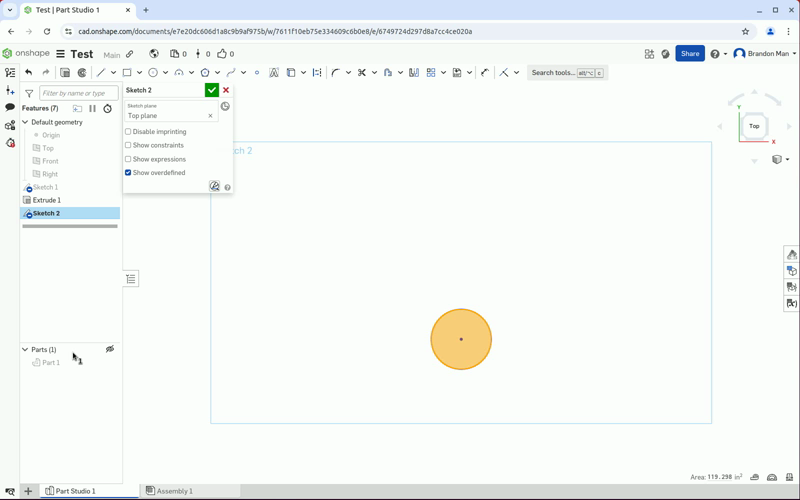
key(shift+y)
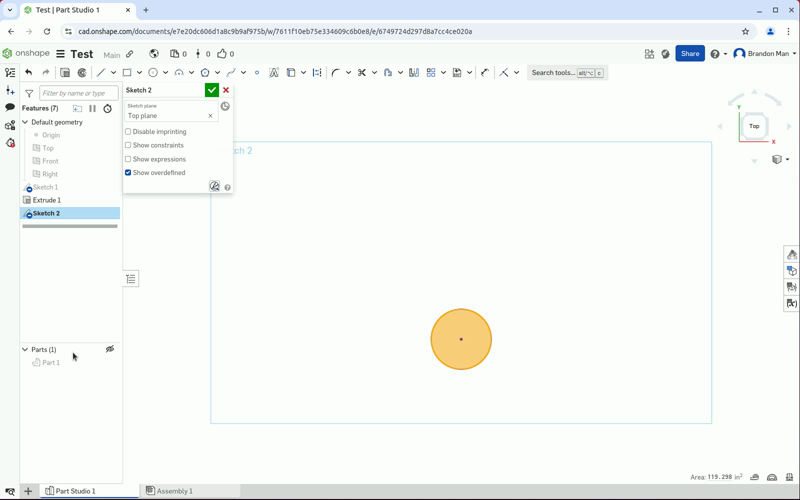
key(shift+e)
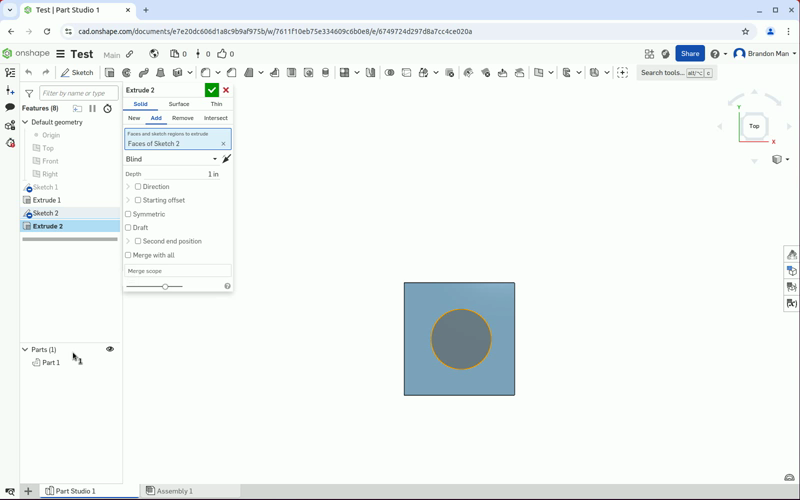
mouse_move(143, 106)
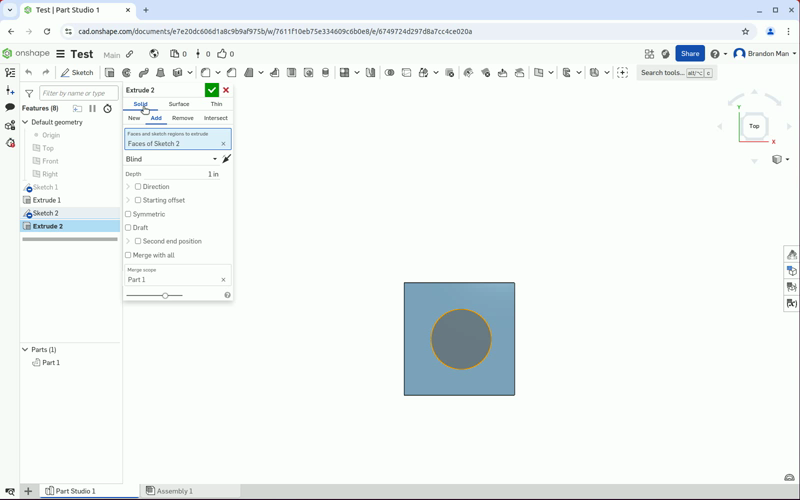
click(143, 106)
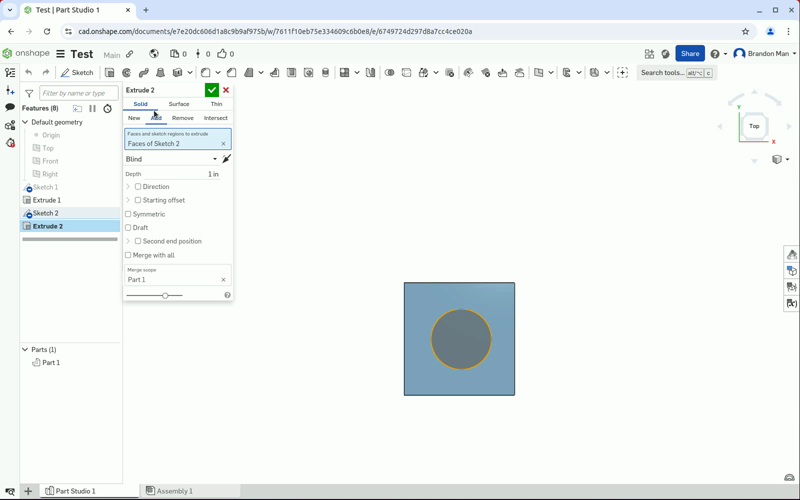
mouse_move(186, 120)
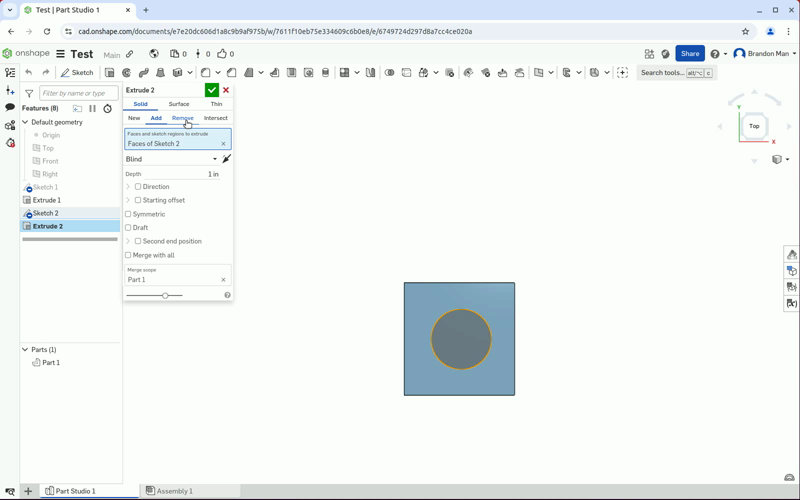
click(186, 120)
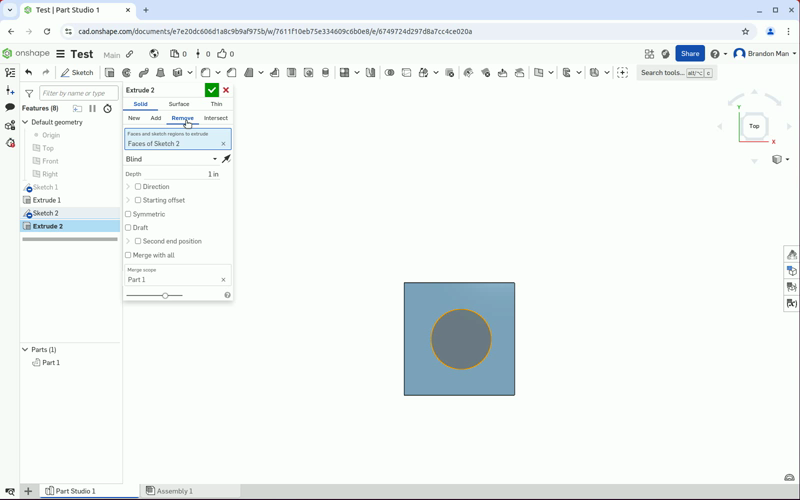
key(tab, 4)
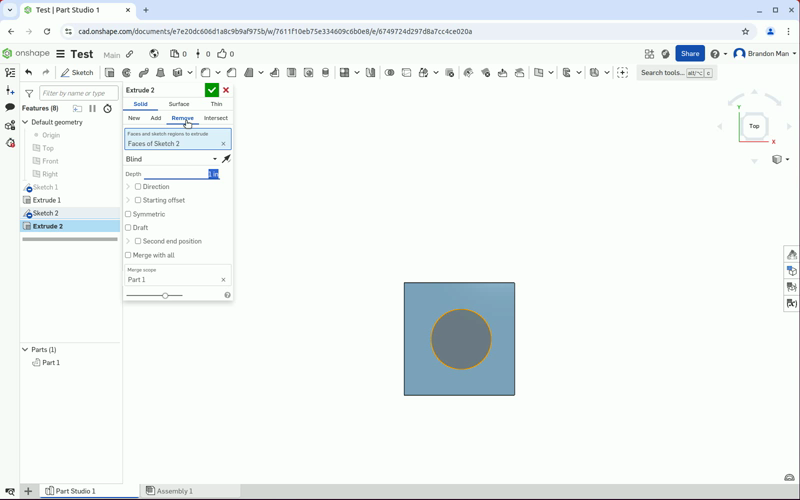
text(4.574)
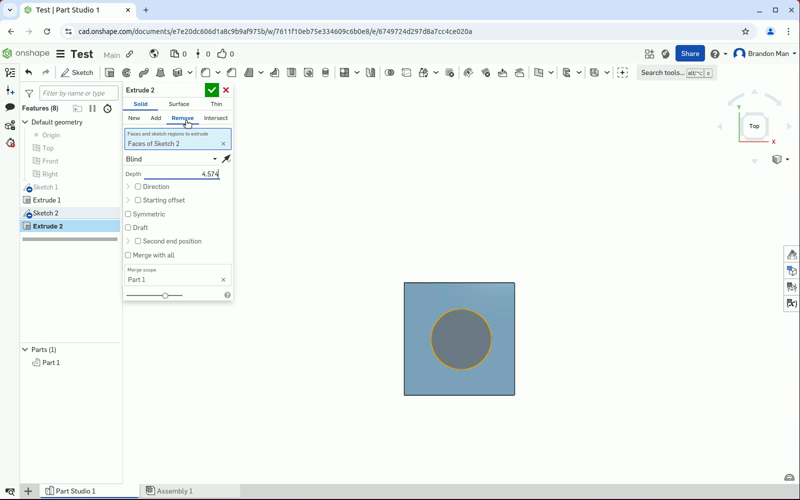
key(tab, 6)
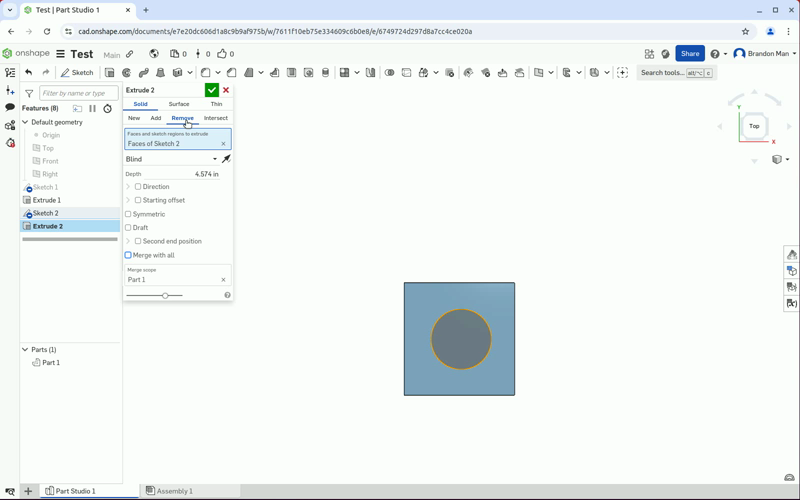
key(space)
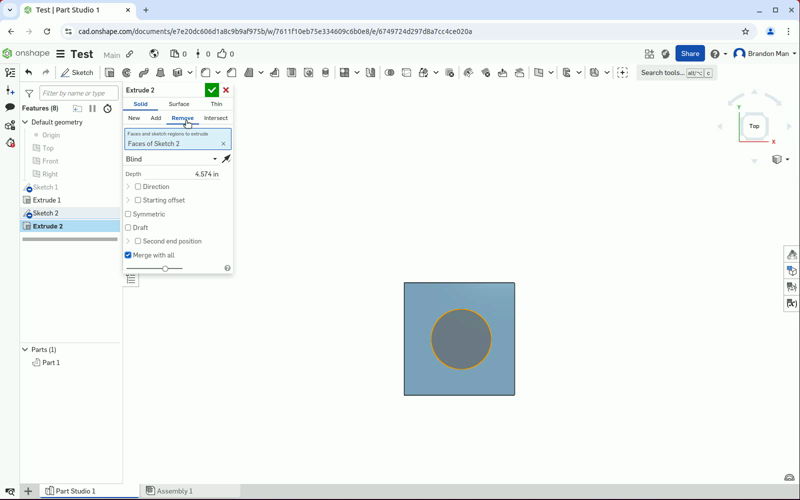
key(enter)
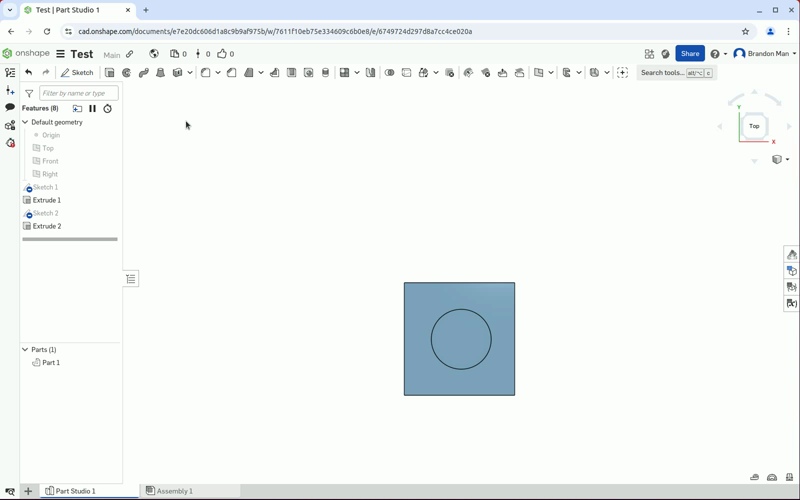
key(shift+h)
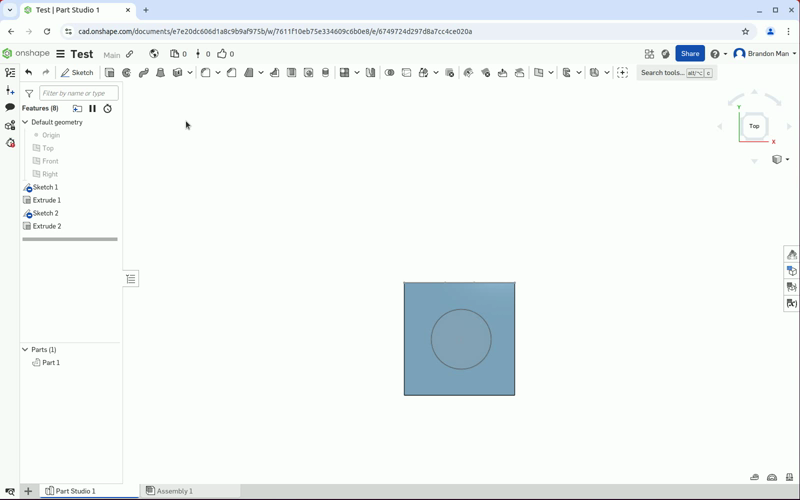
key(shift+h)
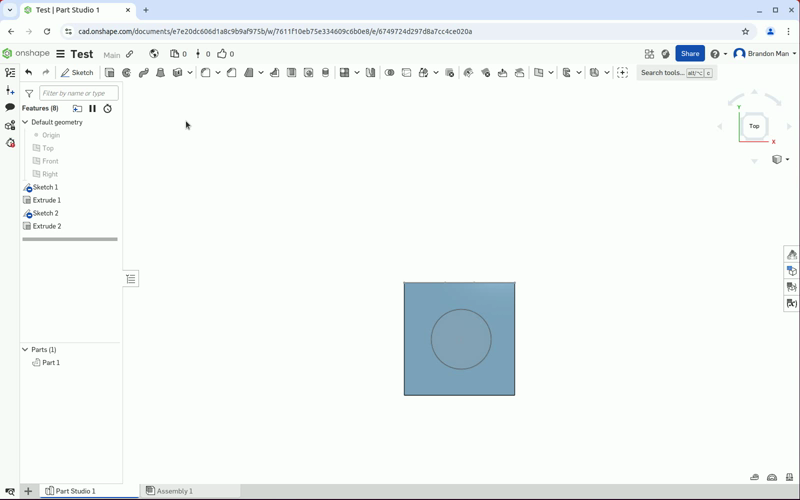
key(shift+7)
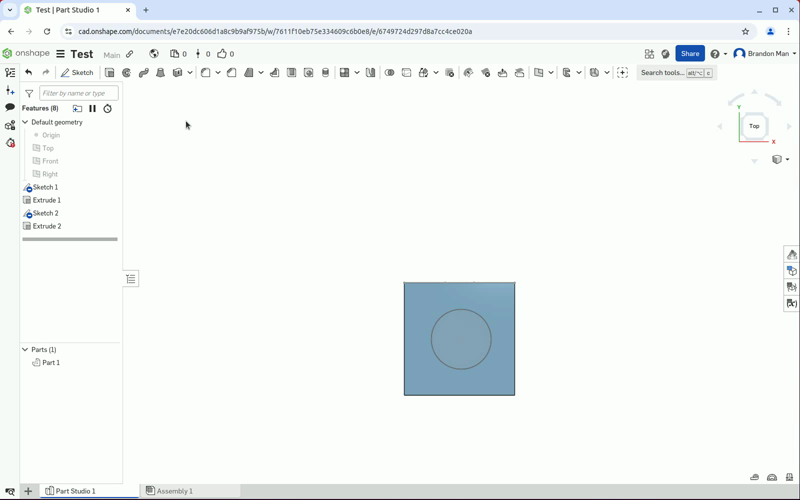
key(up, 3)
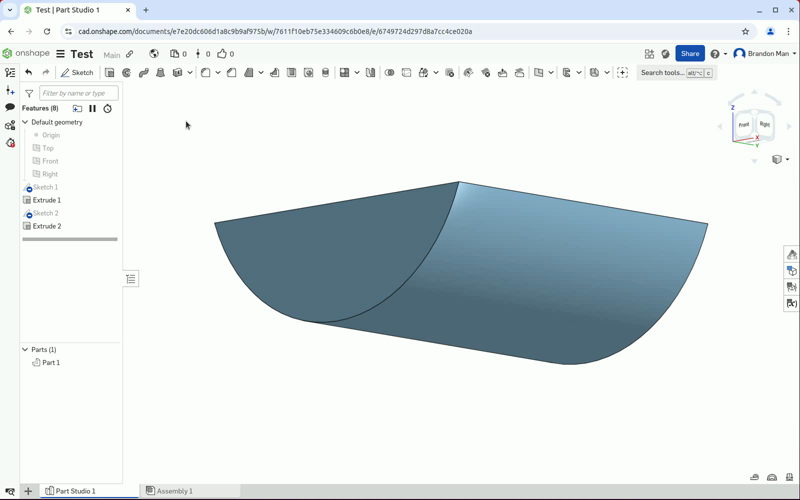
key(left, 3)
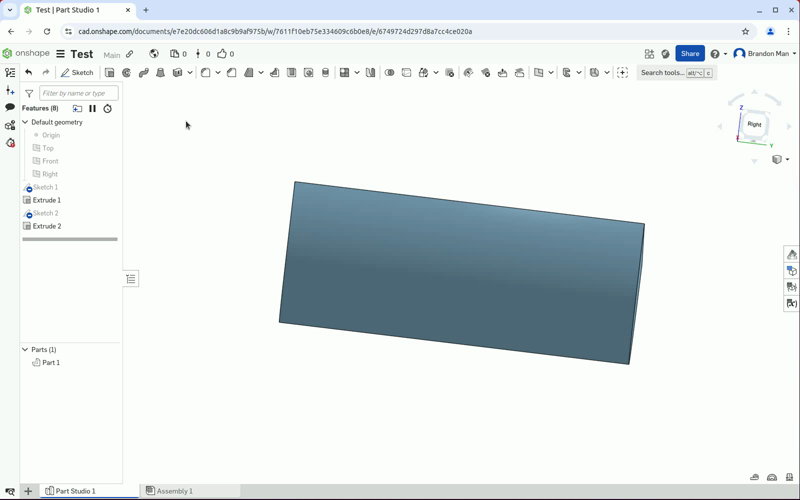
key(right, 3)
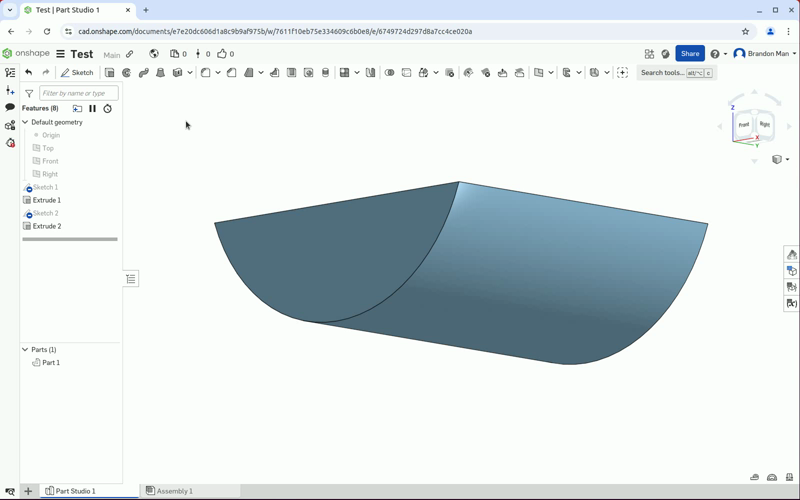
key(down, 3)
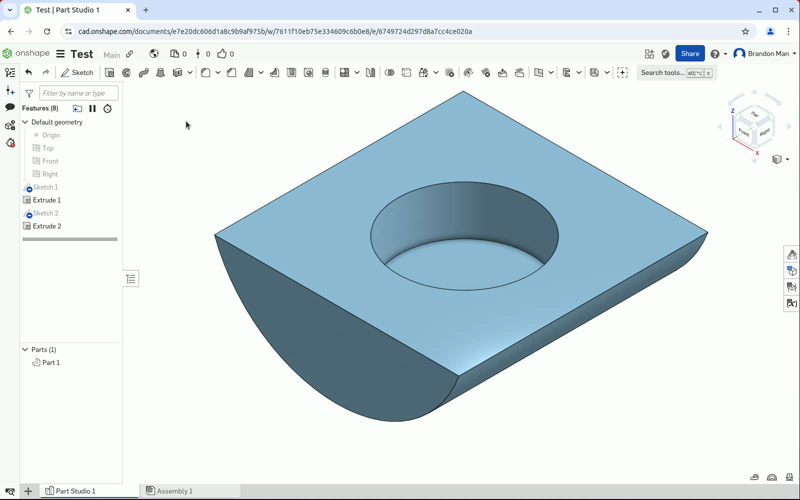
mouse_move(73, 189)
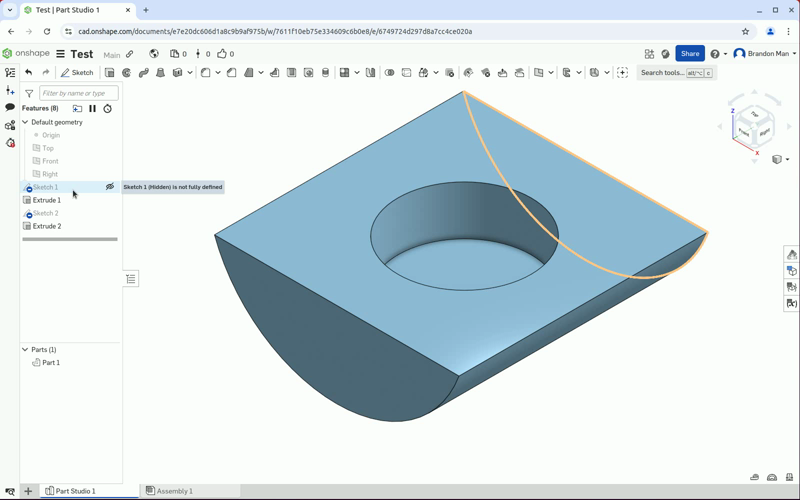
click(73, 189)